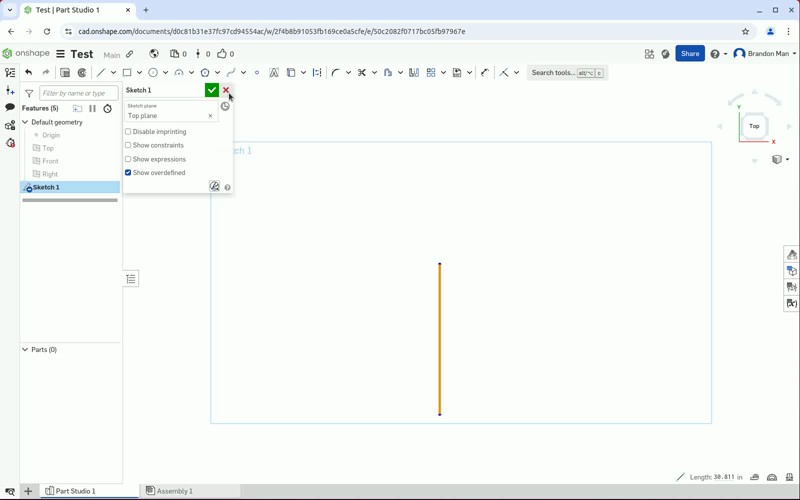
key(shift+h)
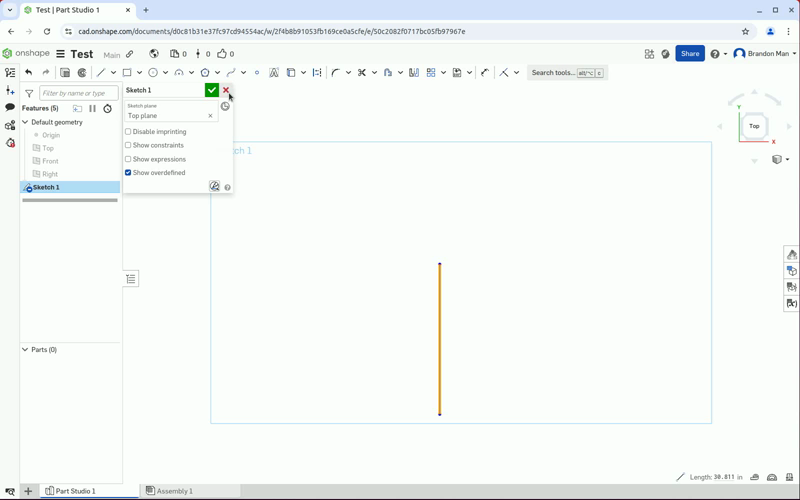
key(shift+s)
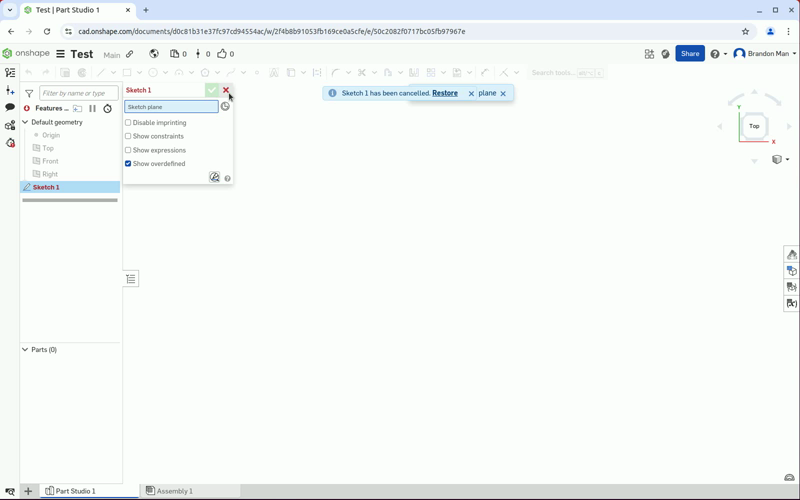
mouse_move(73, 150)
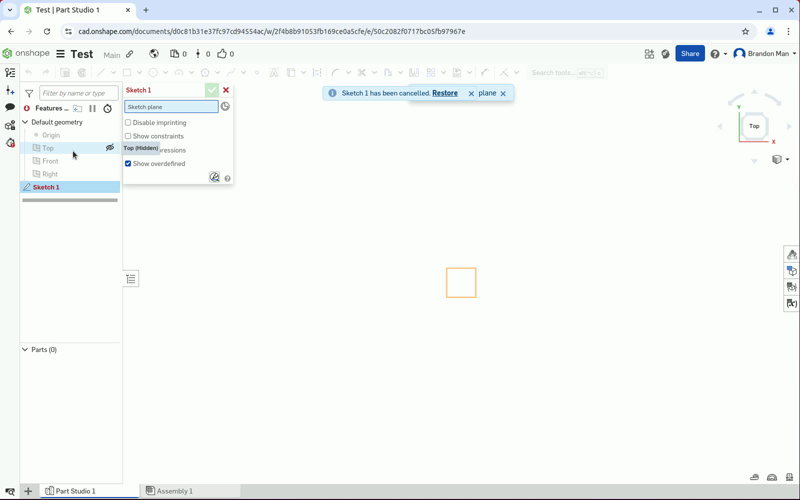
click(73, 150)
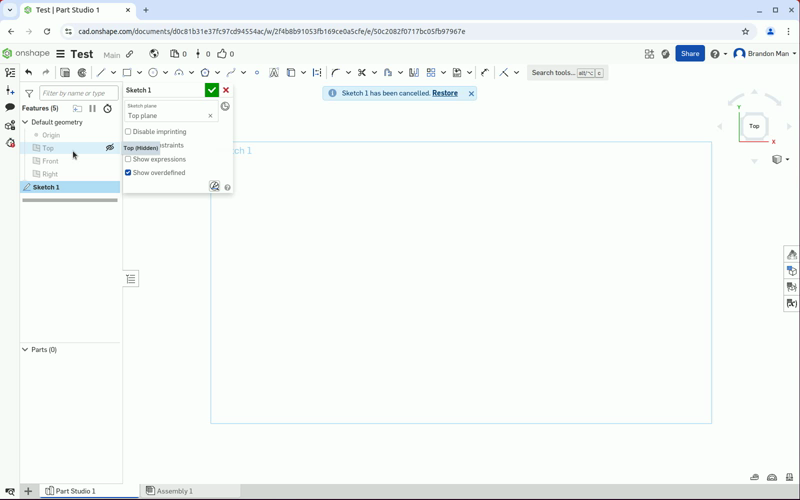
mouse_move(73, 352)
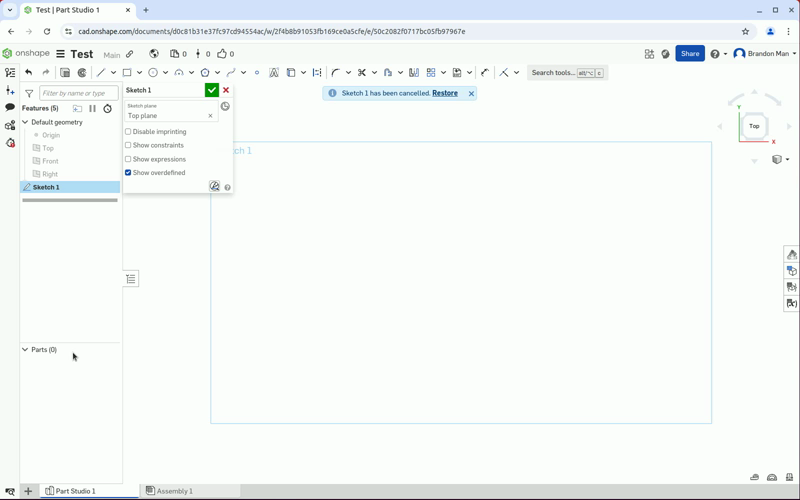
key(y)
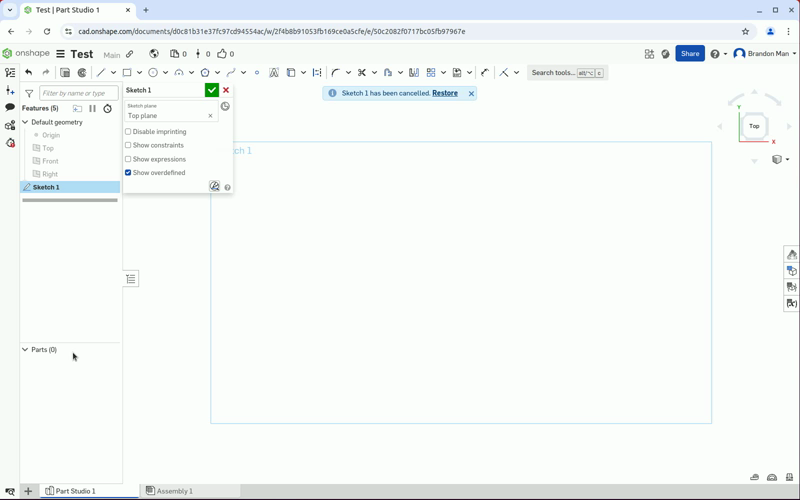
key(c)
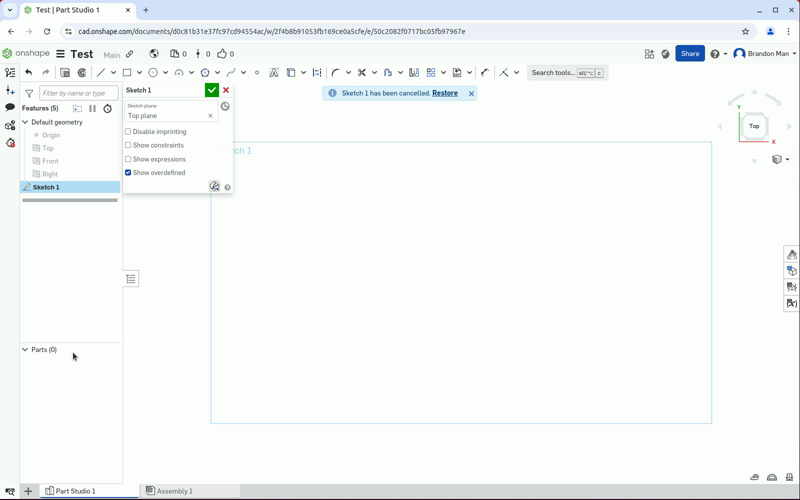
key_down(shift)
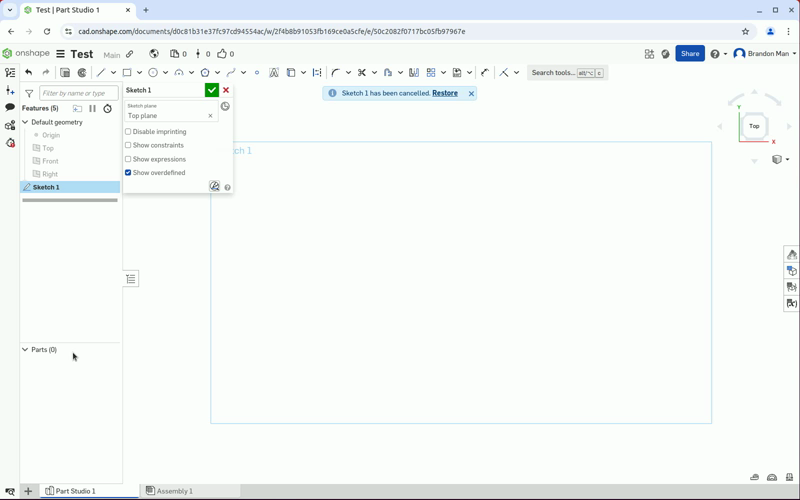
mouse_move(461, 282)
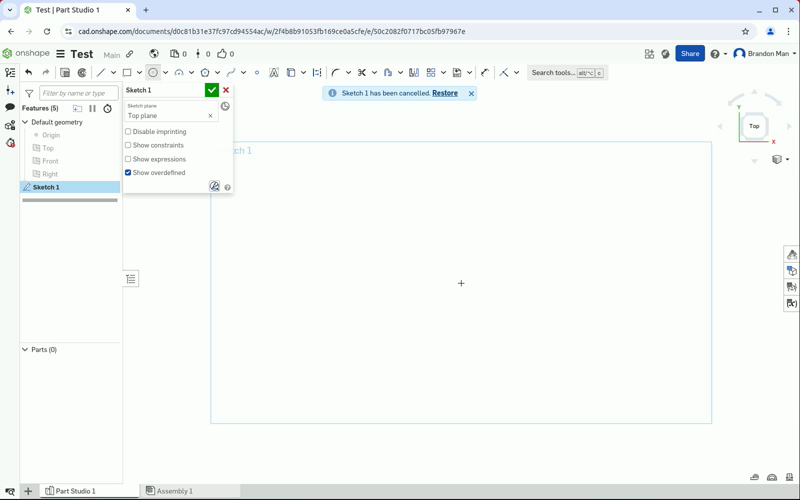
click(461, 282)
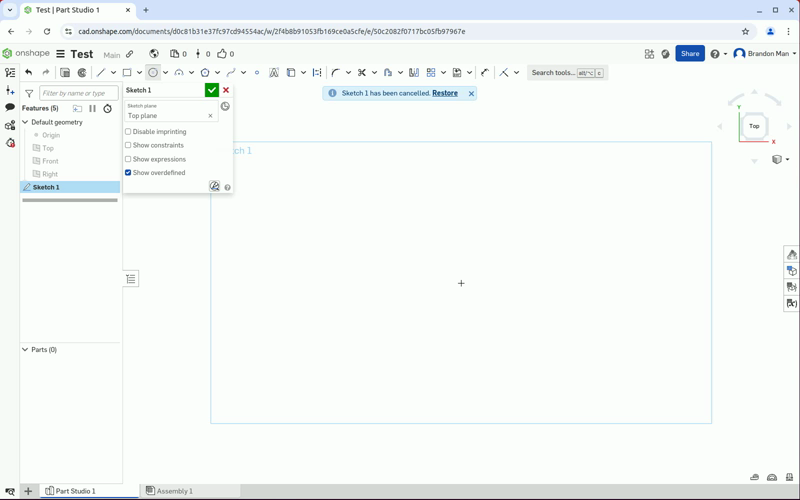
key_up(shift)
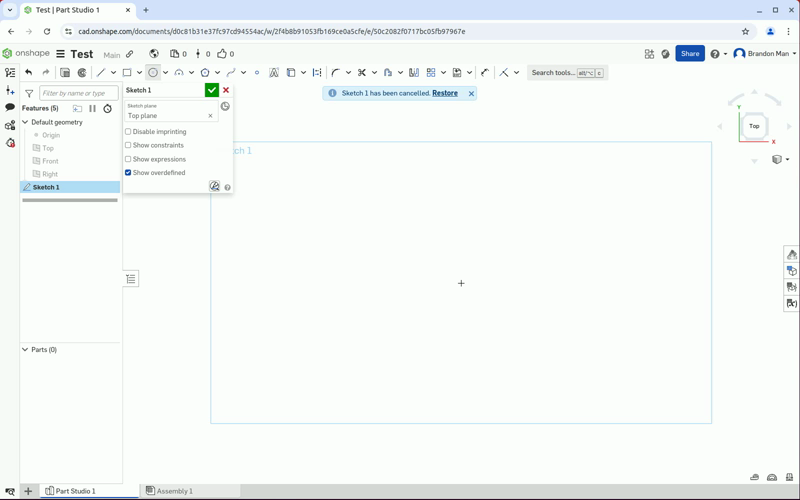
mouse_move(574, 282)
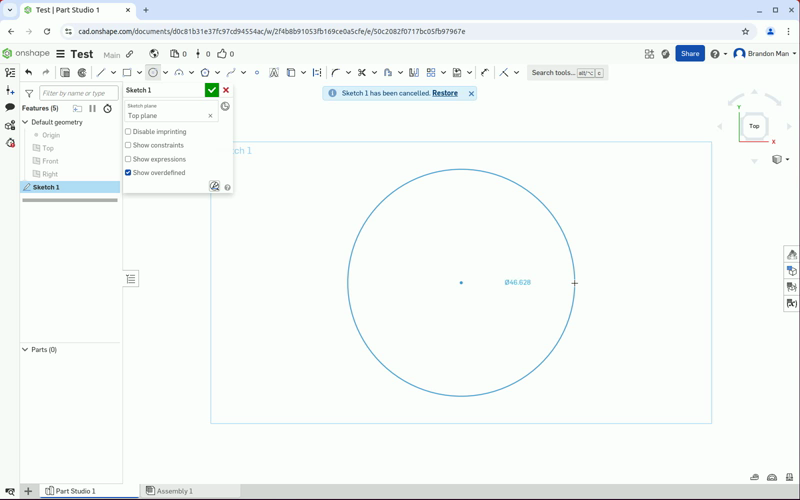
click(574, 282)
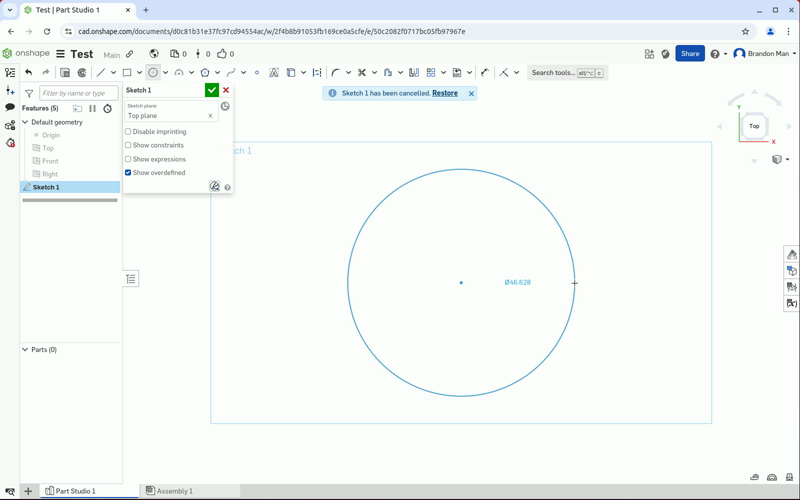
key(esc)
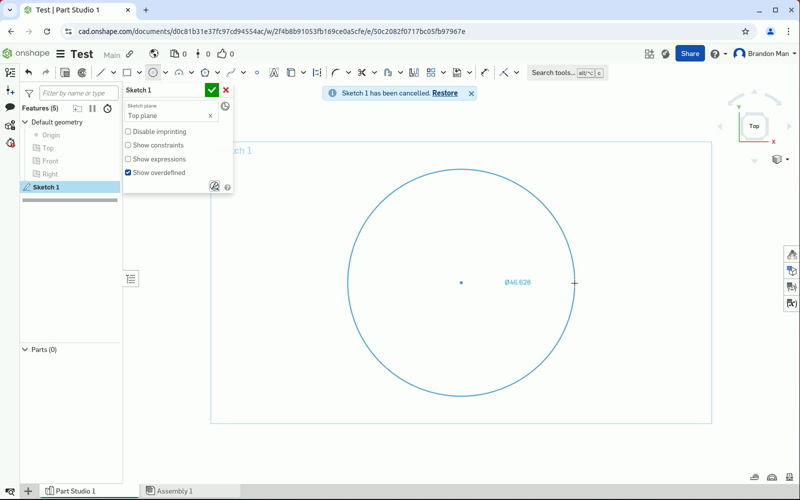
mouse_move(427, 266)
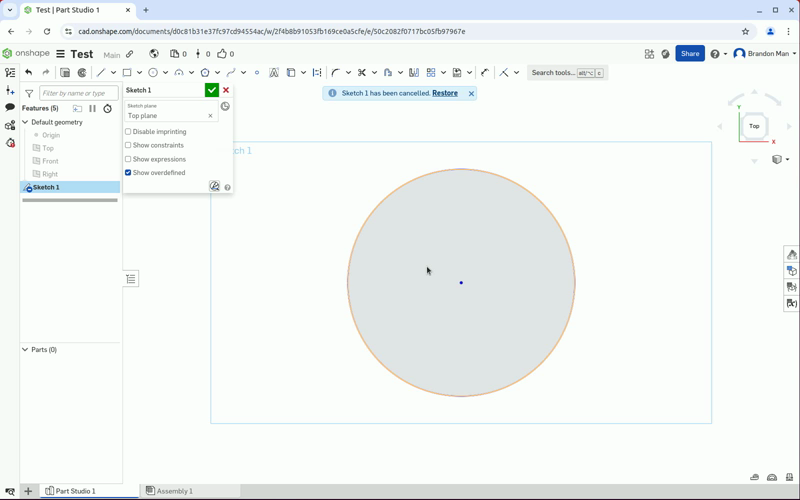
click(427, 266)
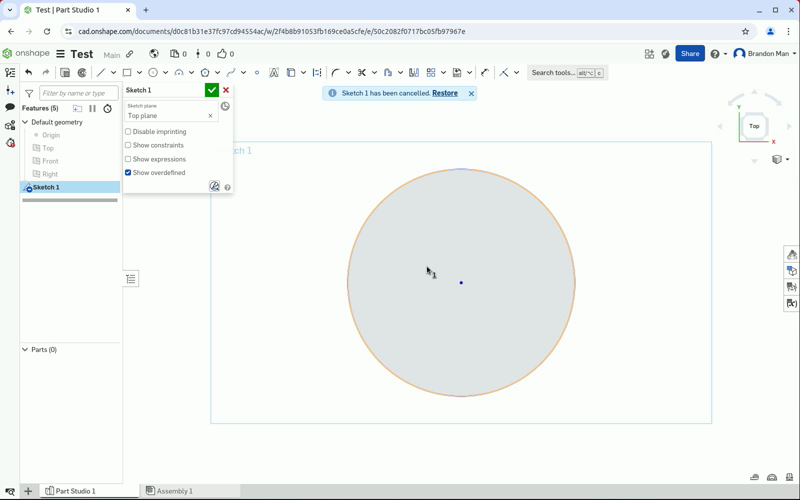
mouse_move(73, 352)
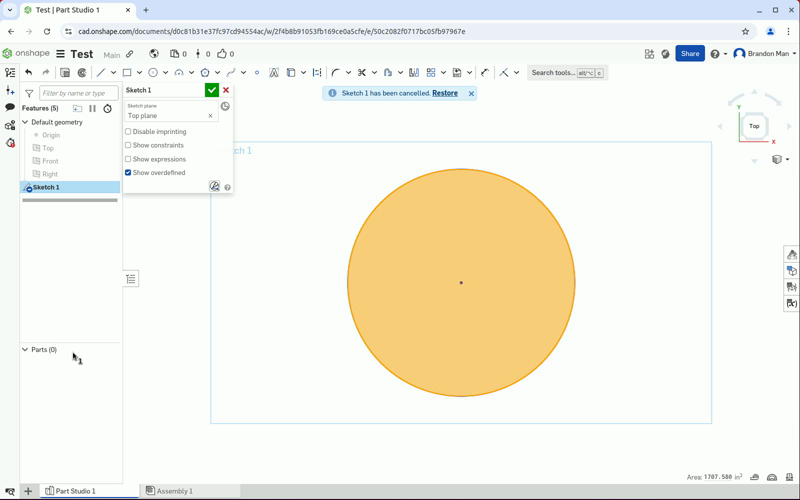
key(shift+y)
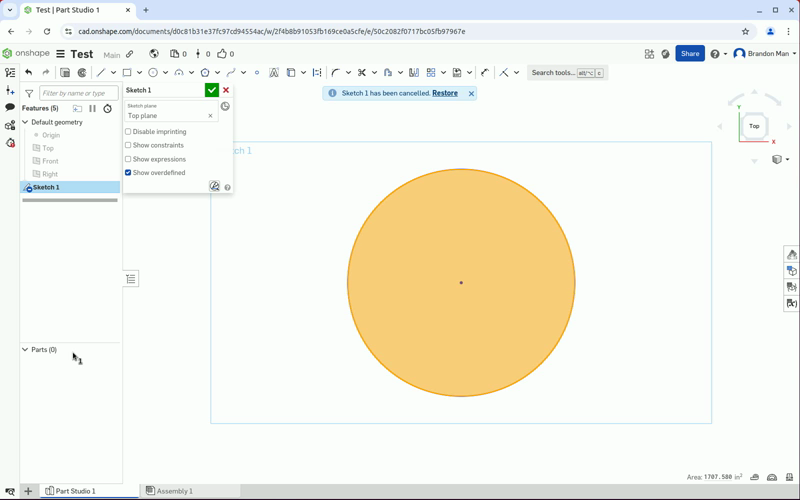
key(shift+e)
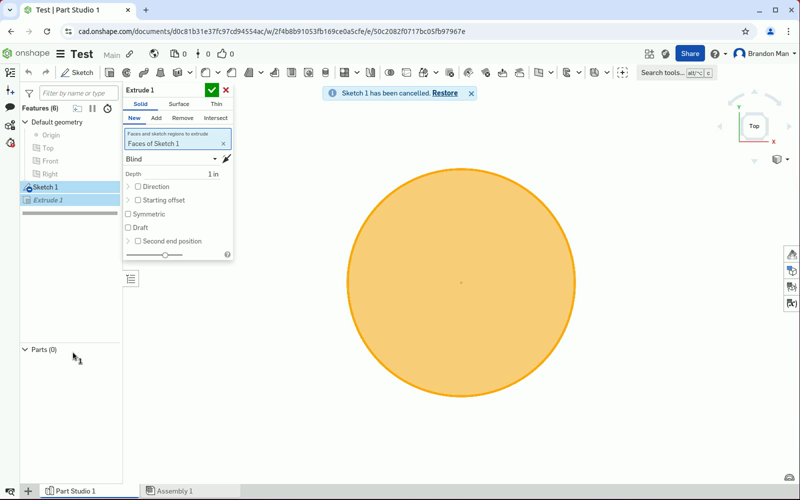
mouse_move(143, 106)
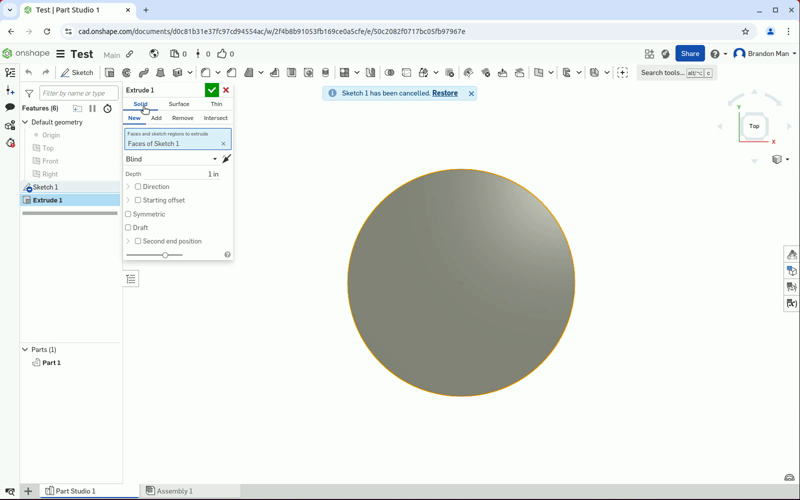
click(143, 106)
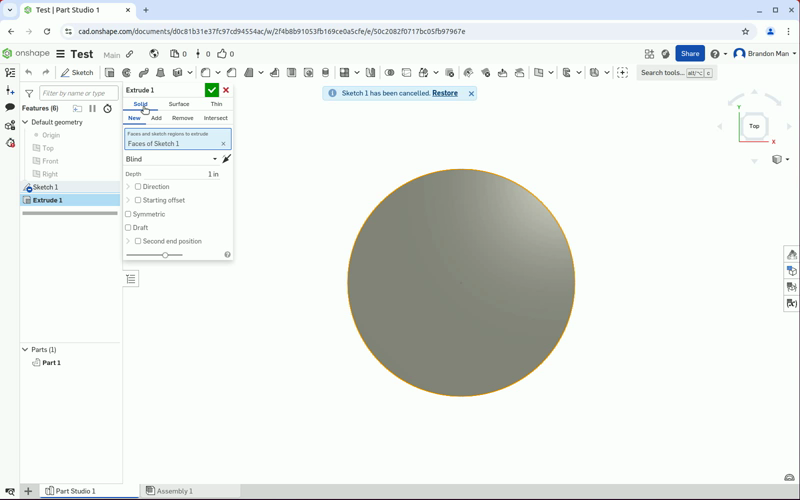
mouse_move(137, 120)
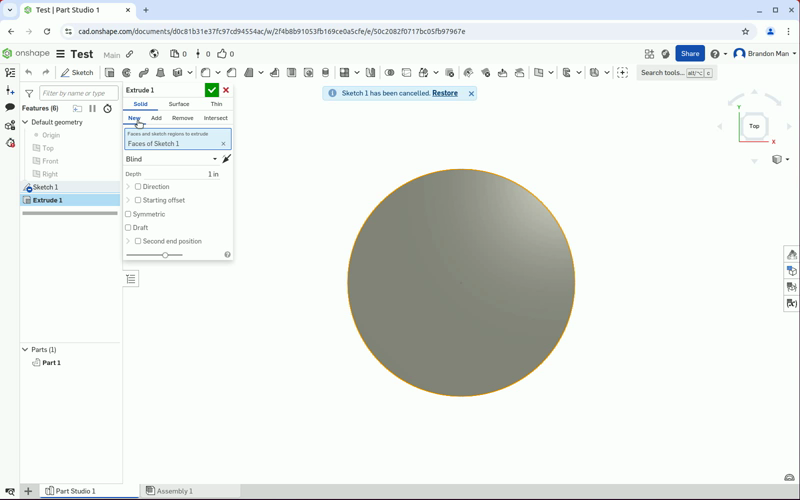
click(137, 120)
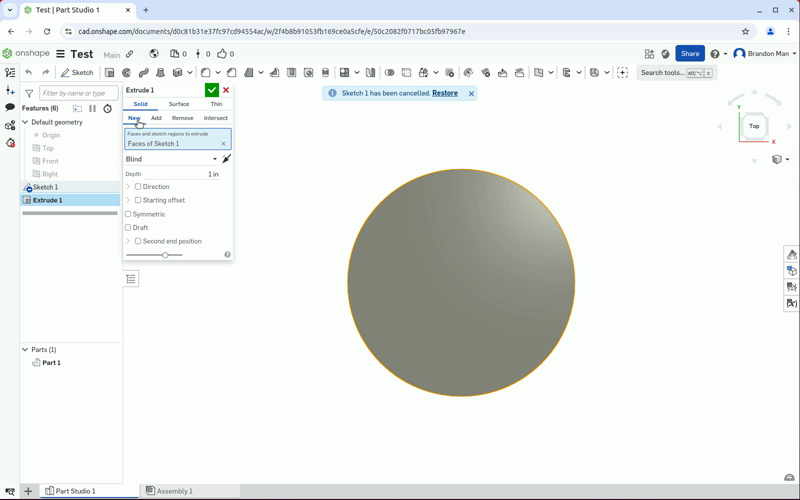
key(tab, 4)
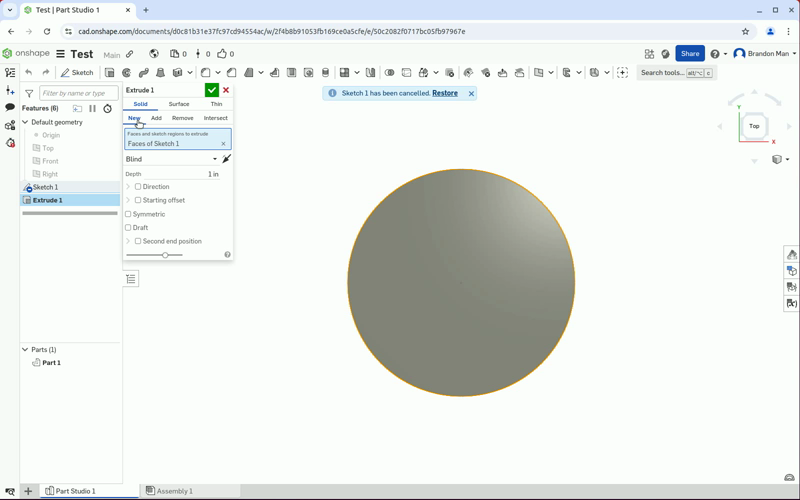
text(8.425)
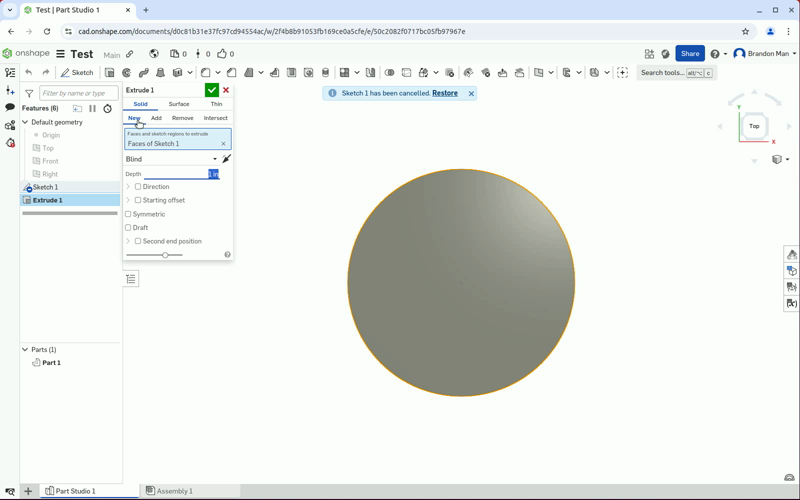
key(enter)
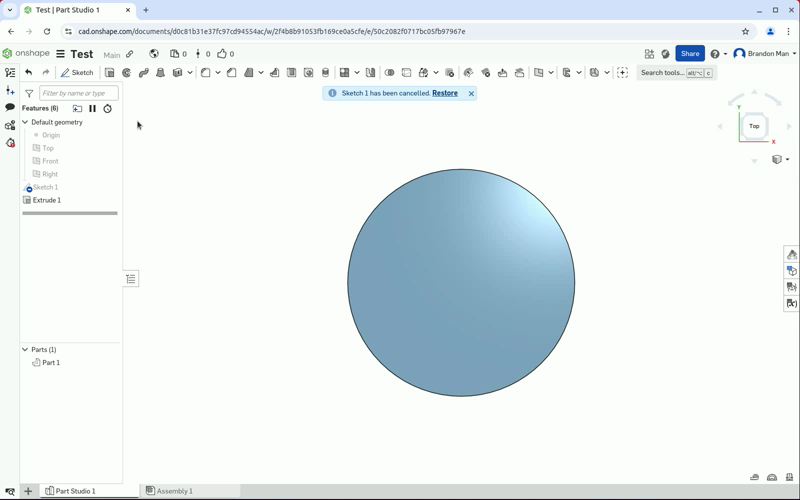
key(shift+h)
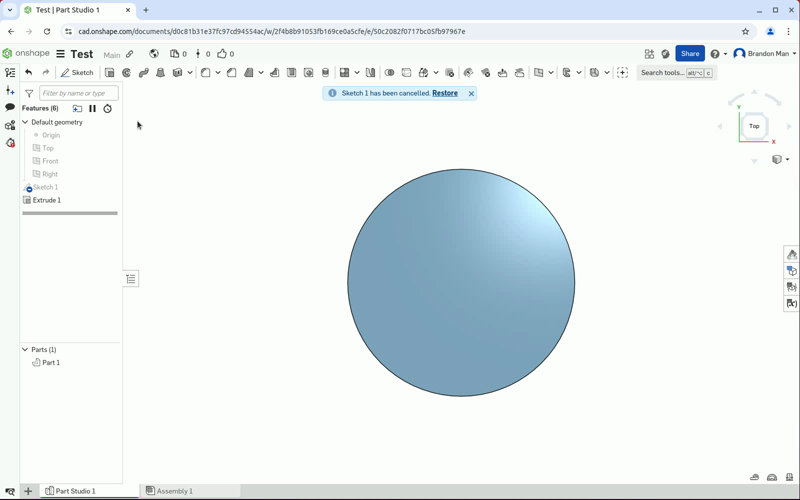
key(shift+h)
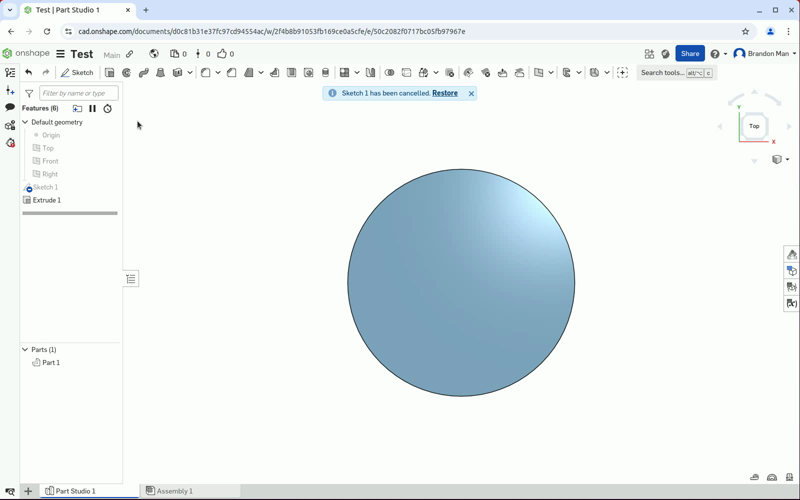
mouse_move(73, 189)
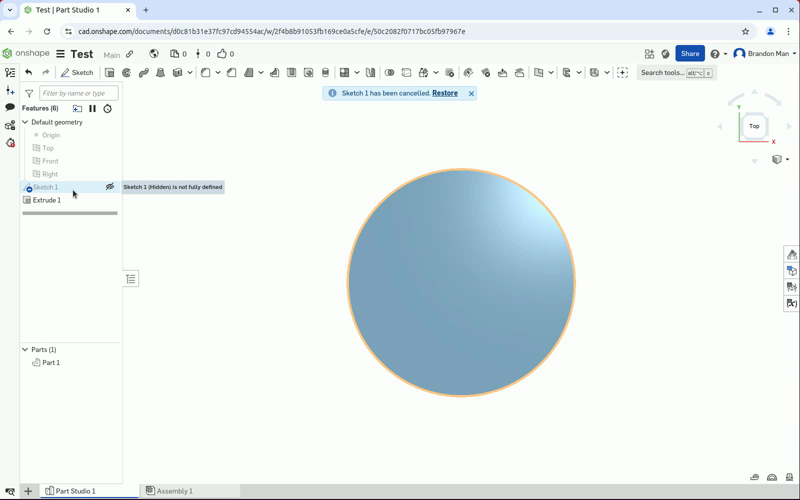
click(73, 189)
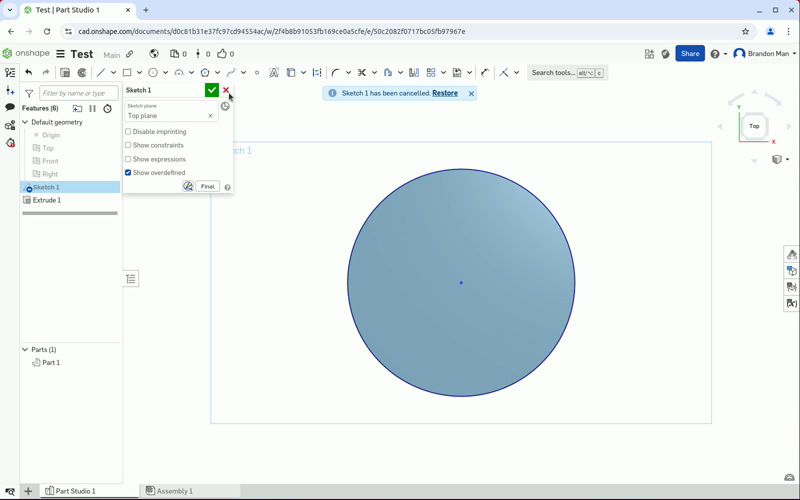
mouse_move(229, 92)
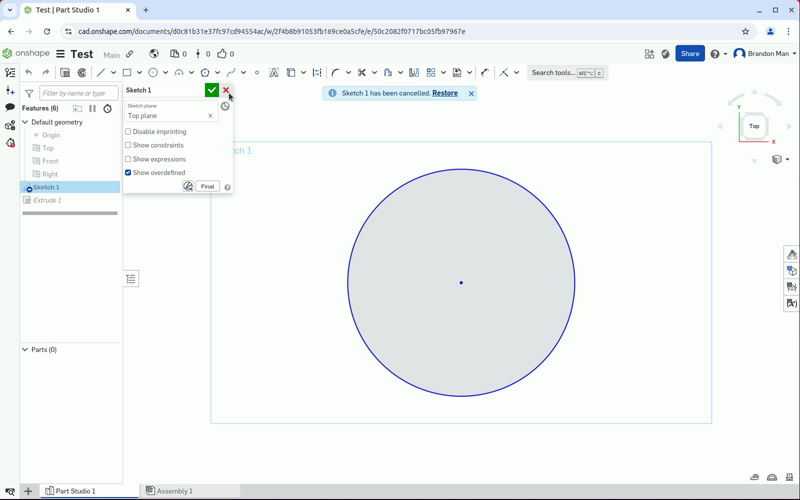
click(229, 92)
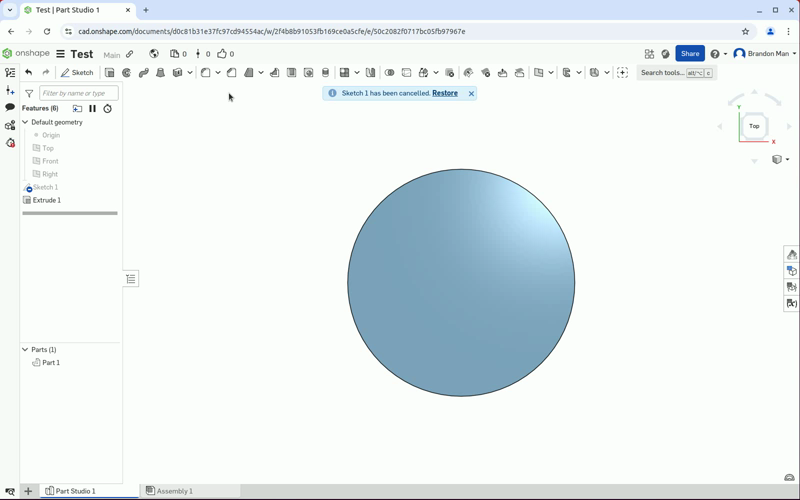
mouse_move(541, 75)
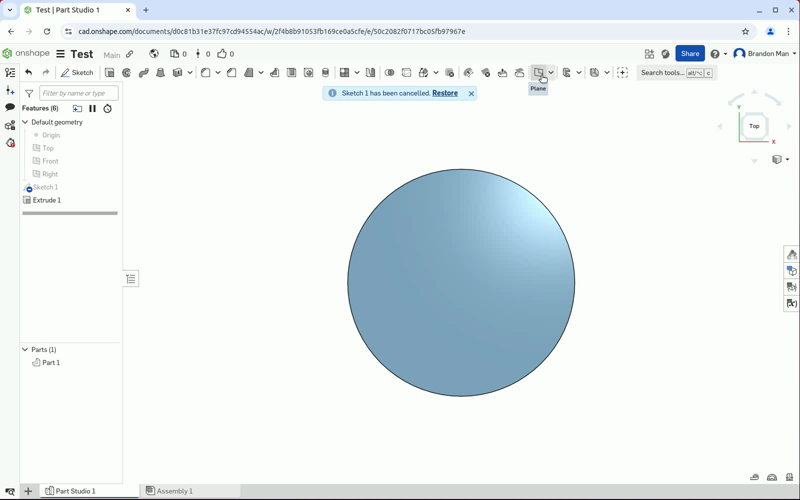
click(541, 75)
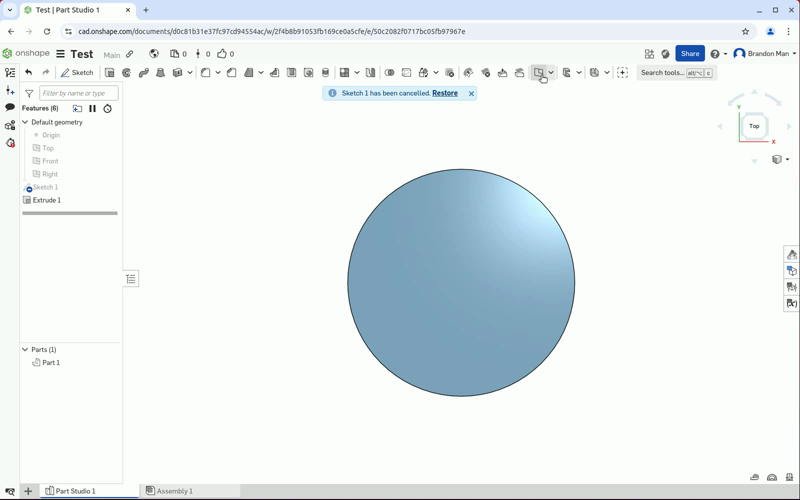
mouse_move(73, 150)
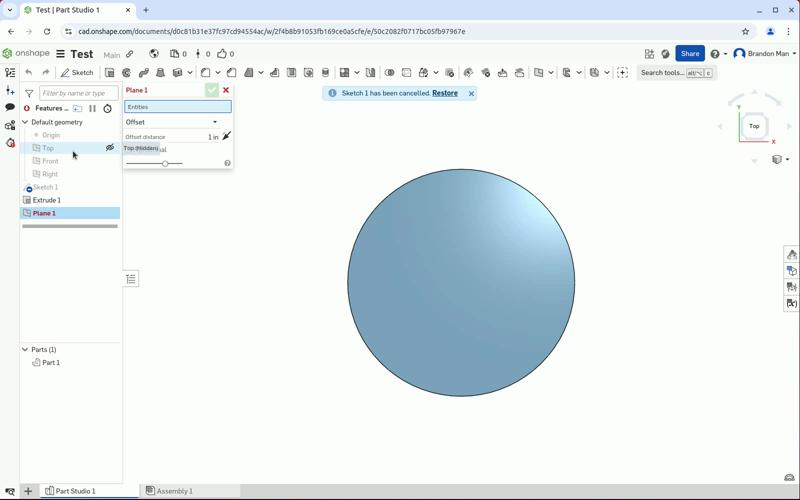
click(73, 150)
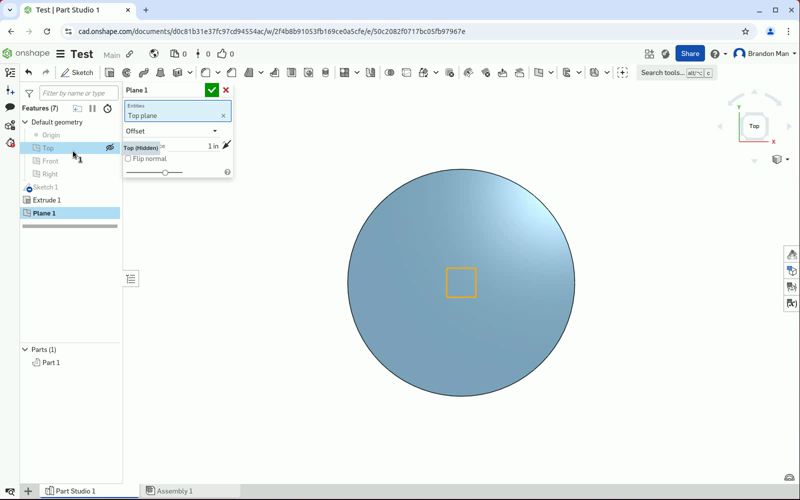
key(tab, 2)
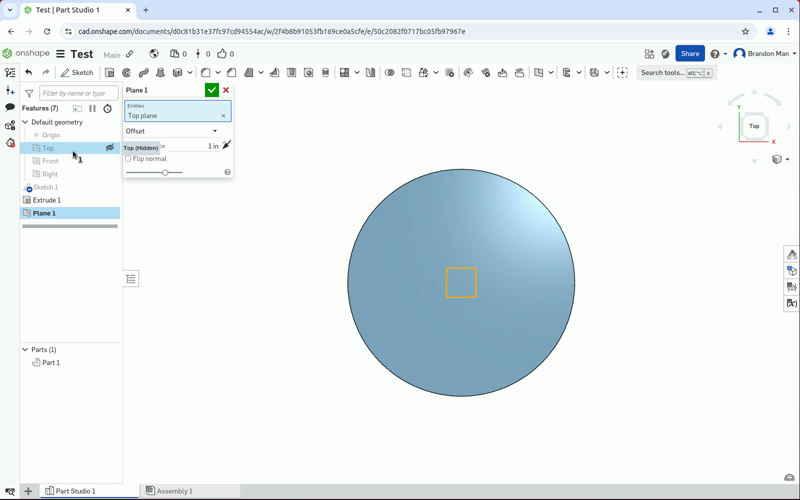
text(8.411)
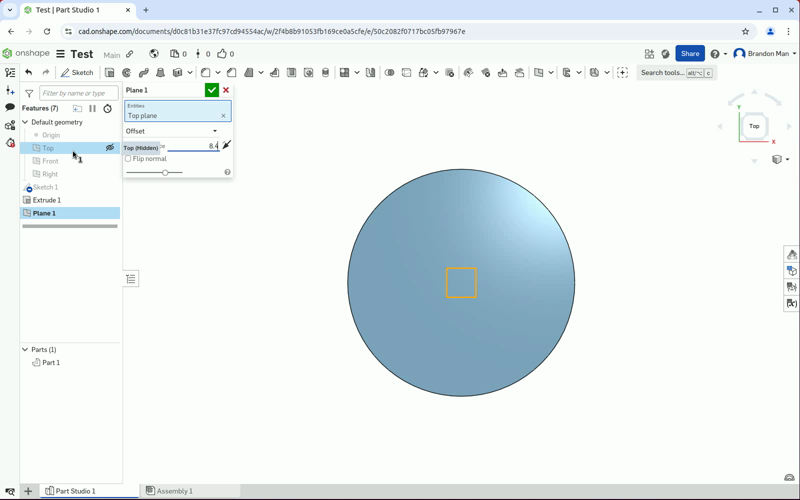
key(enter, 2)
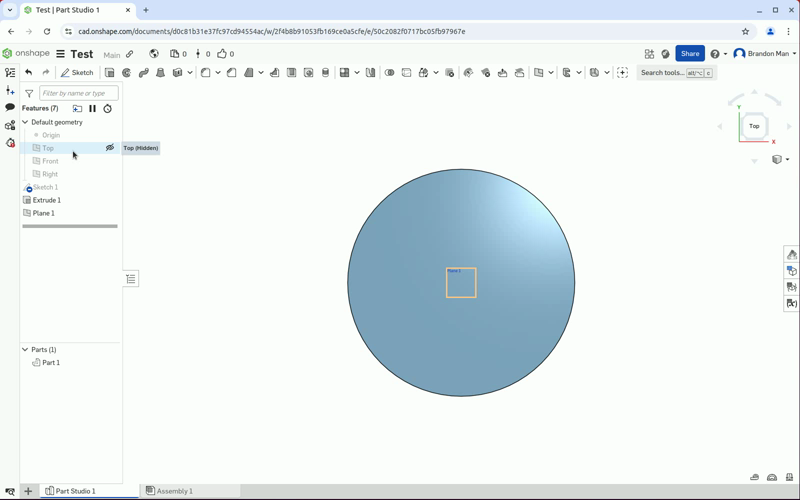
key(shift+s)
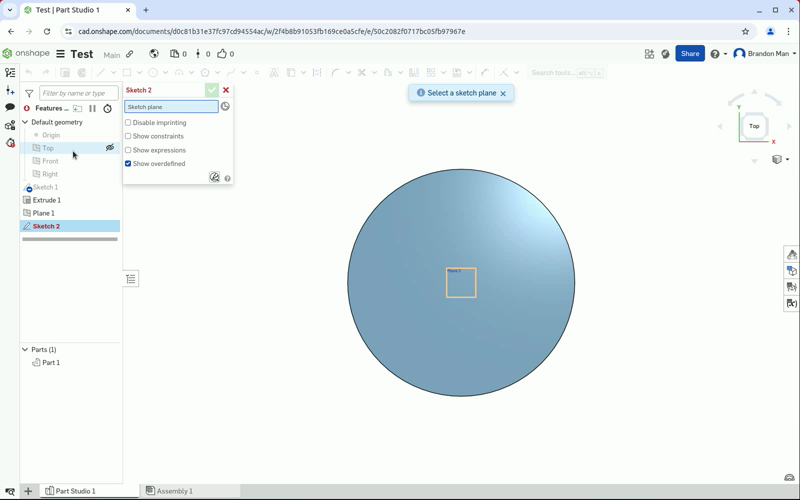
mouse_move(73, 215)
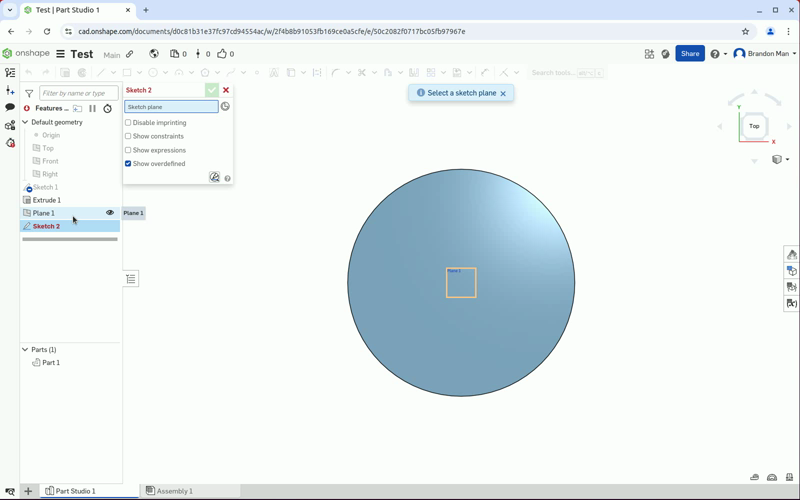
click(73, 215)
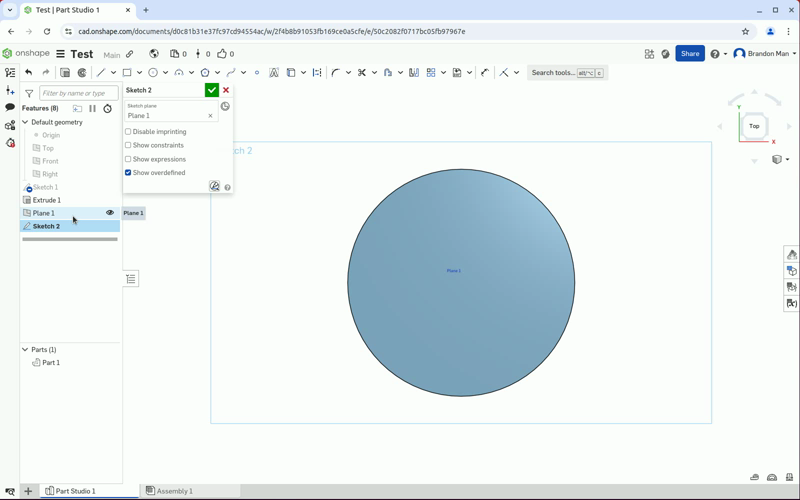
mouse_move(73, 352)
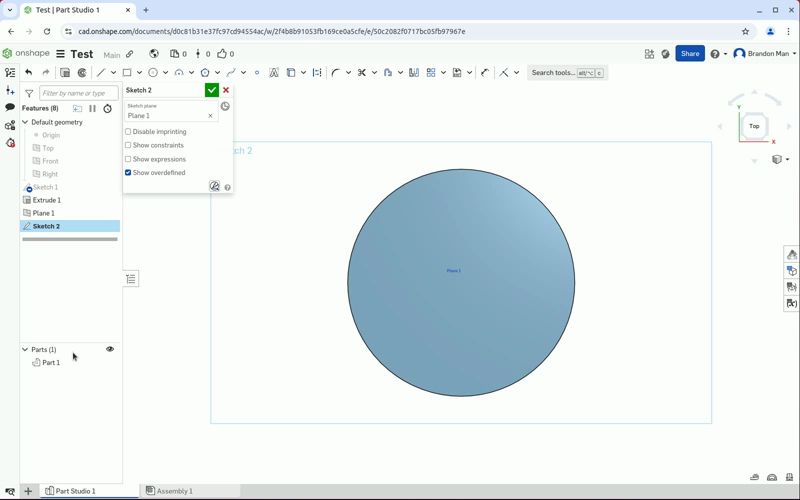
key(y)
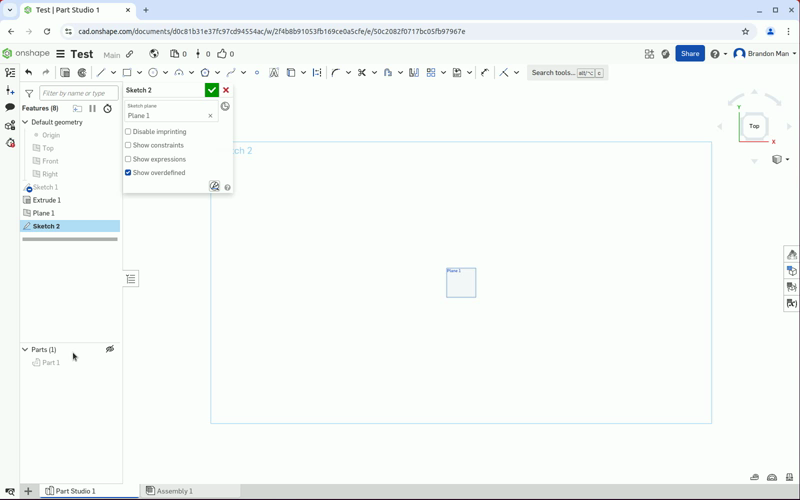
key(a)
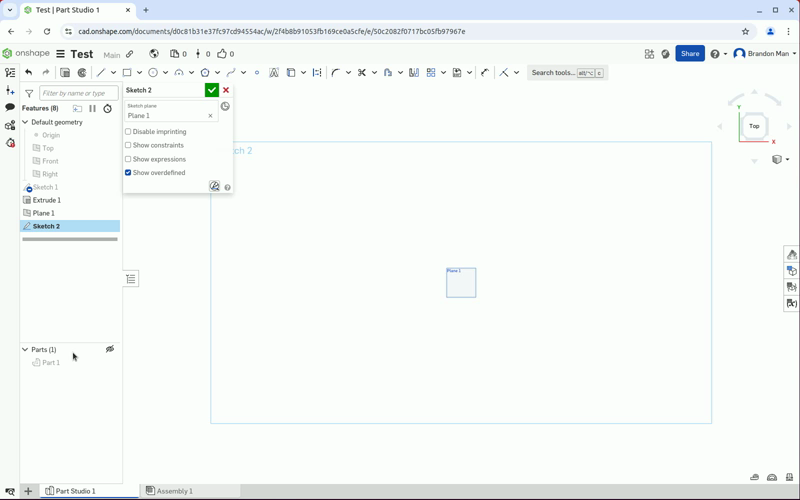
key_down(shift)
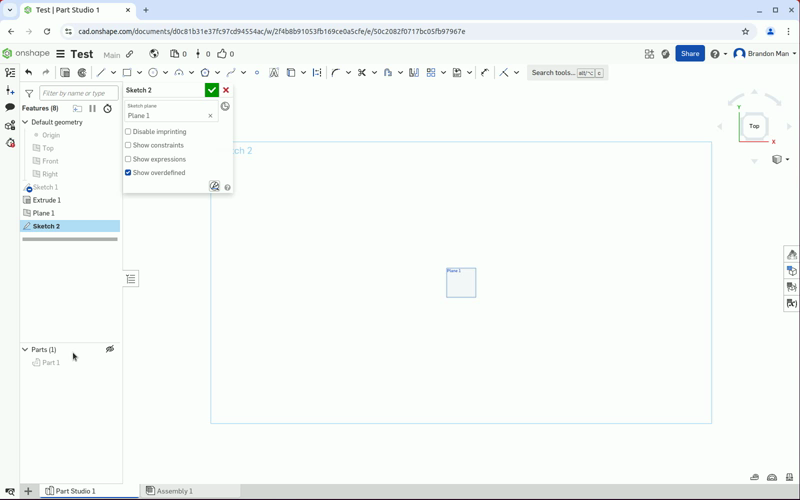
mouse_move(492, 390)
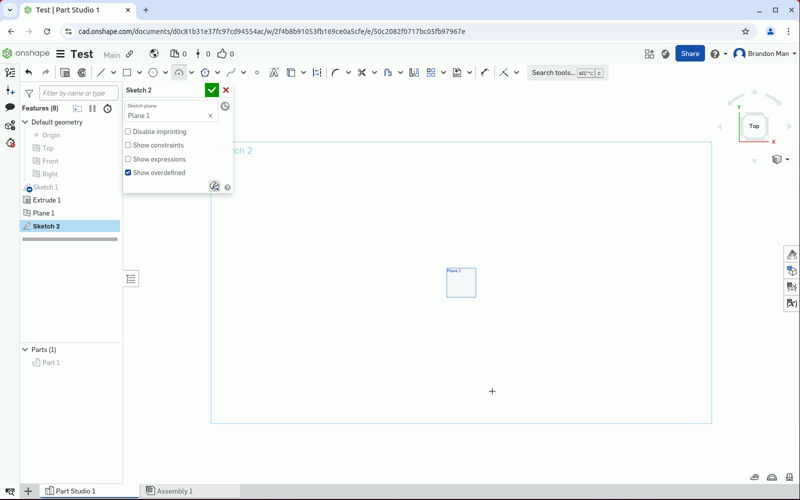
click(492, 390)
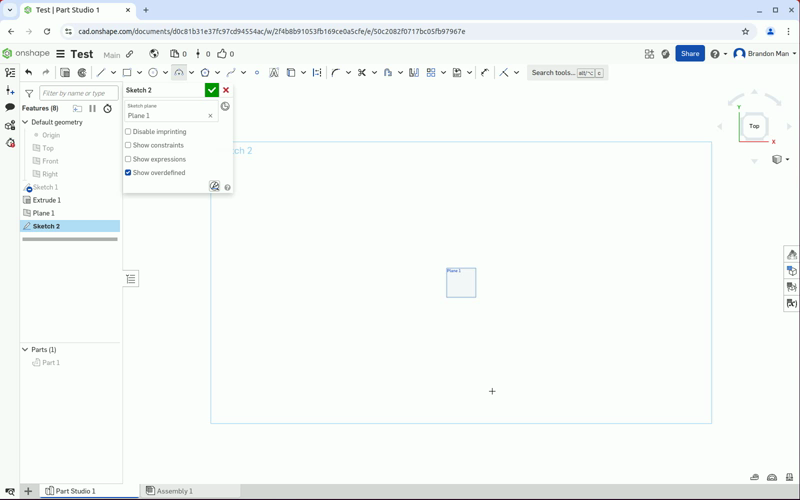
key_up(shift)
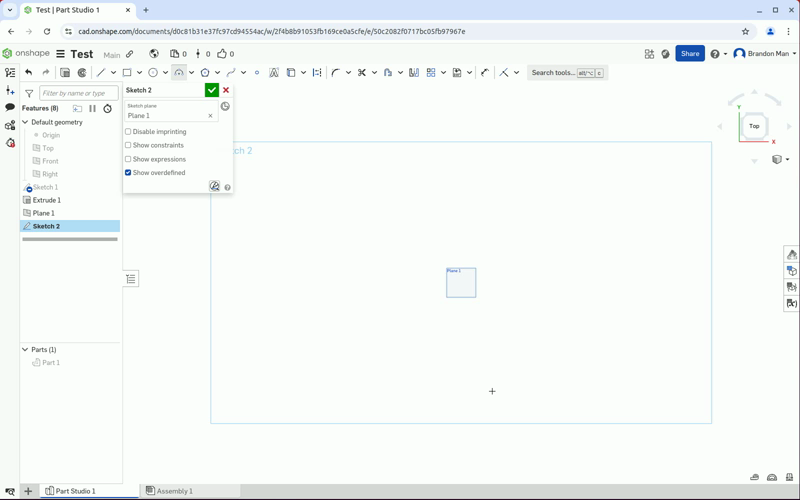
key_down(shift)
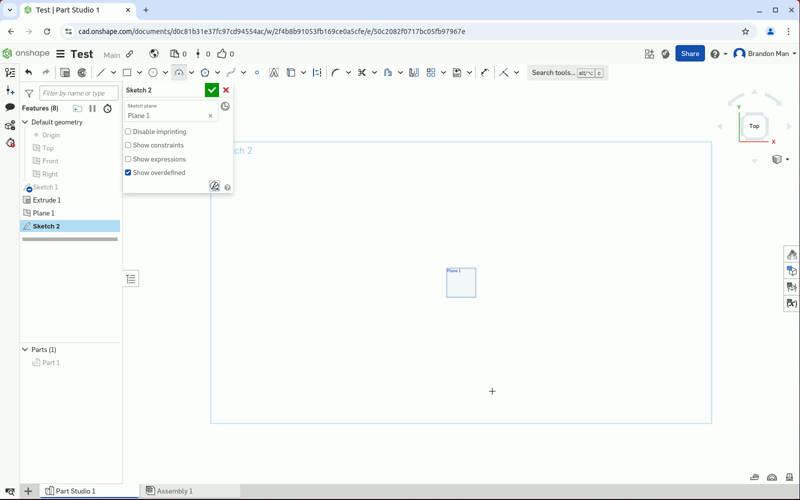
mouse_move(492, 176)
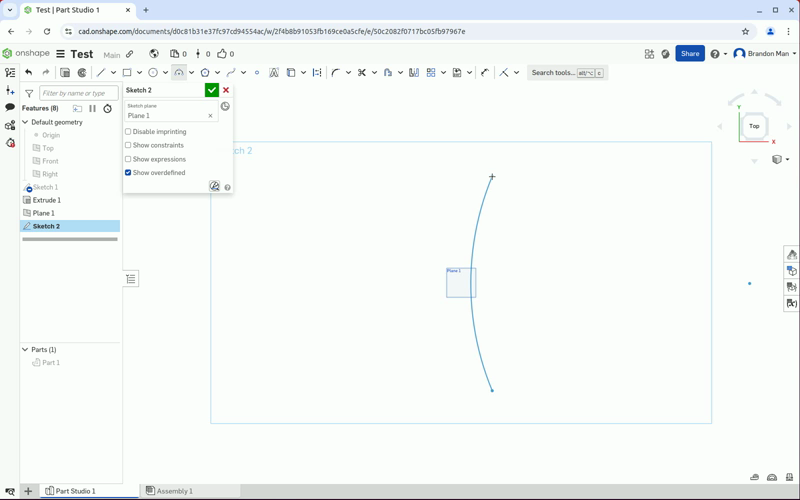
click(492, 176)
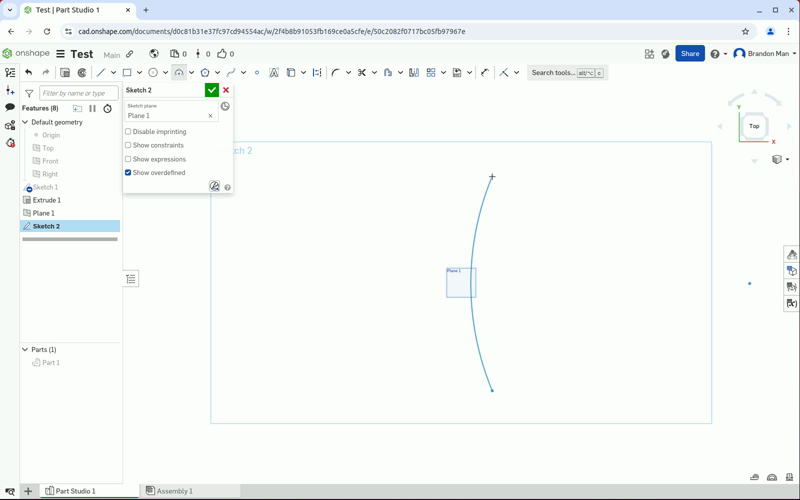
mouse_move(573, 283)
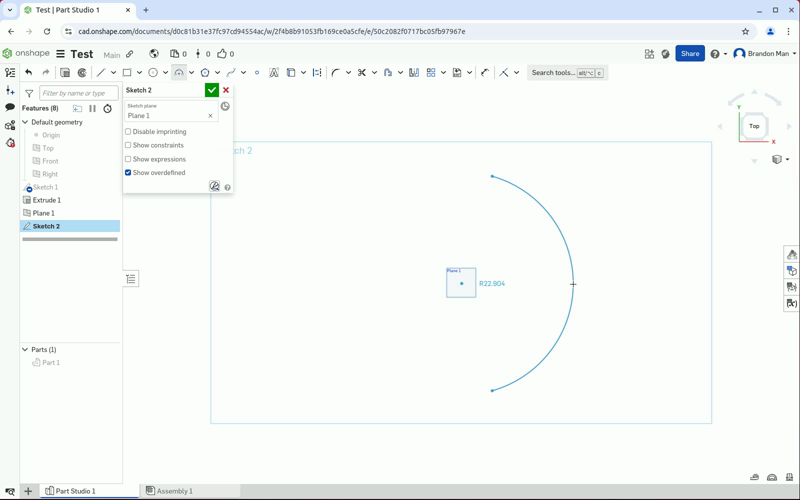
click(573, 283)
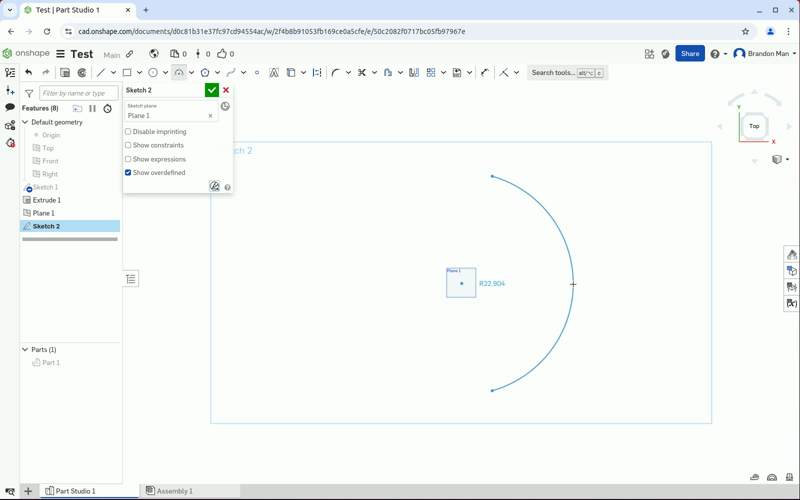
key_up(shift)
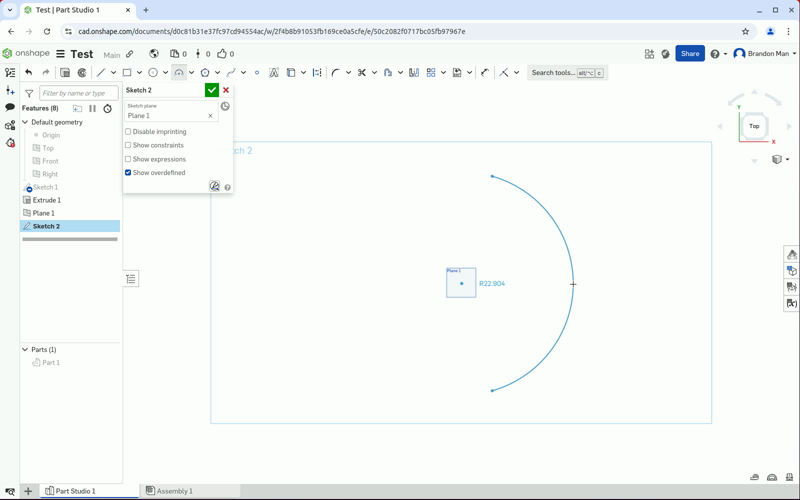
mouse_move(492, 176)
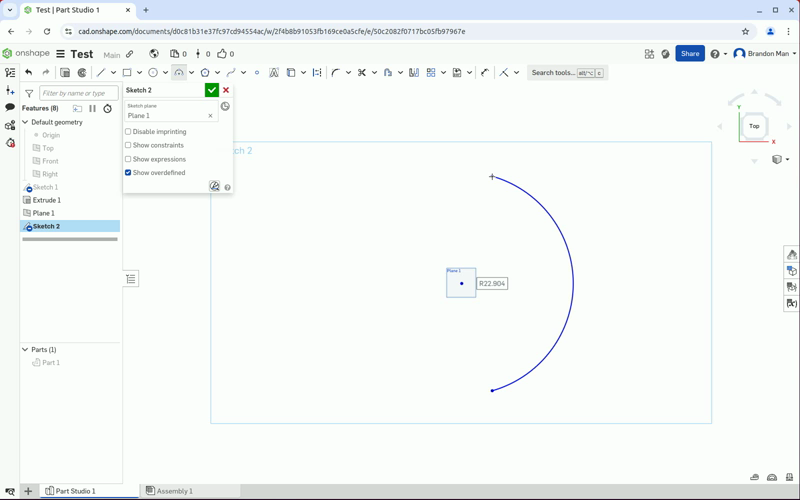
click(492, 176)
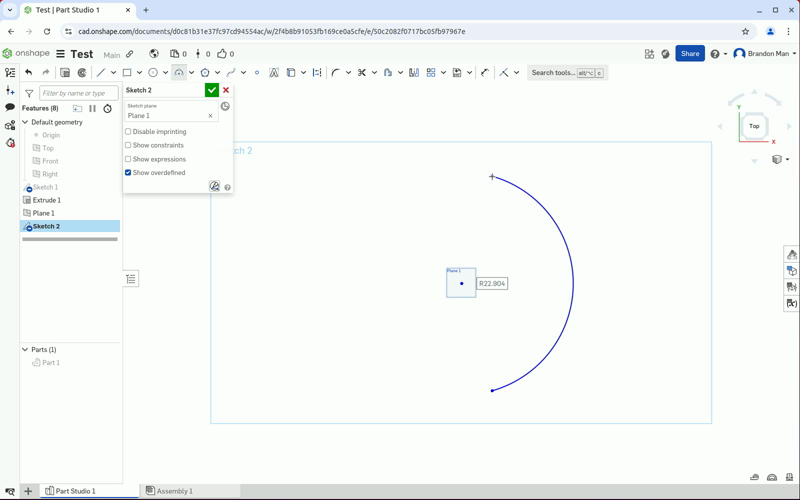
mouse_move(492, 390)
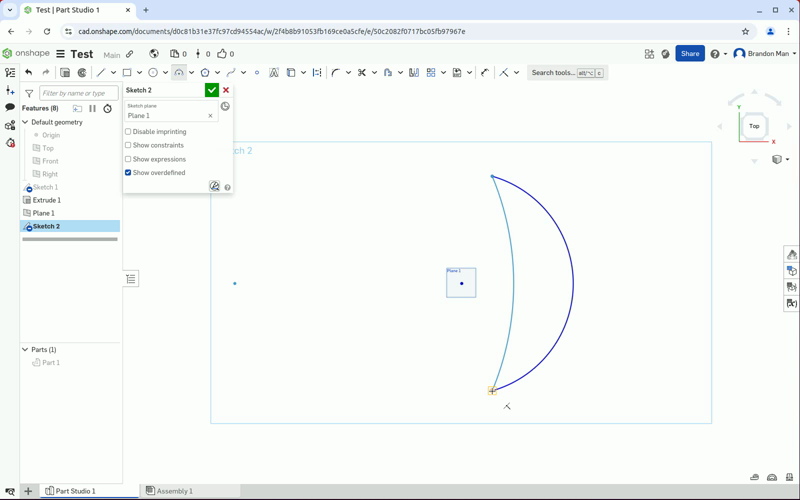
click(492, 390)
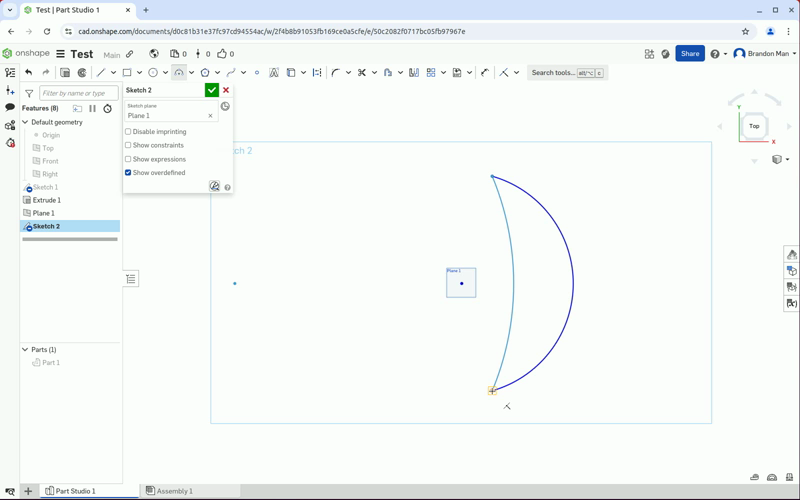
key_down(shift)
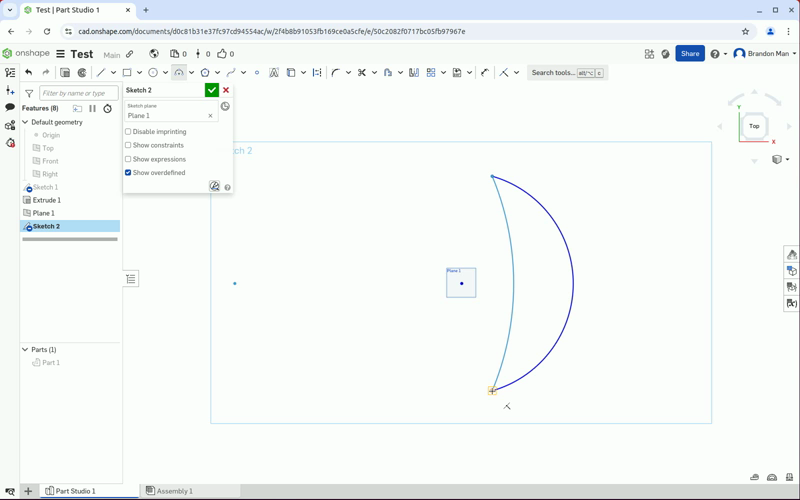
mouse_move(425, 283)
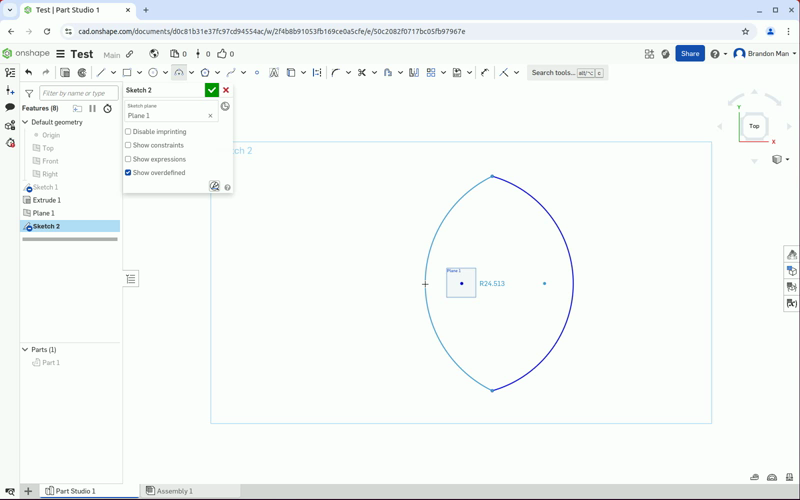
click(425, 283)
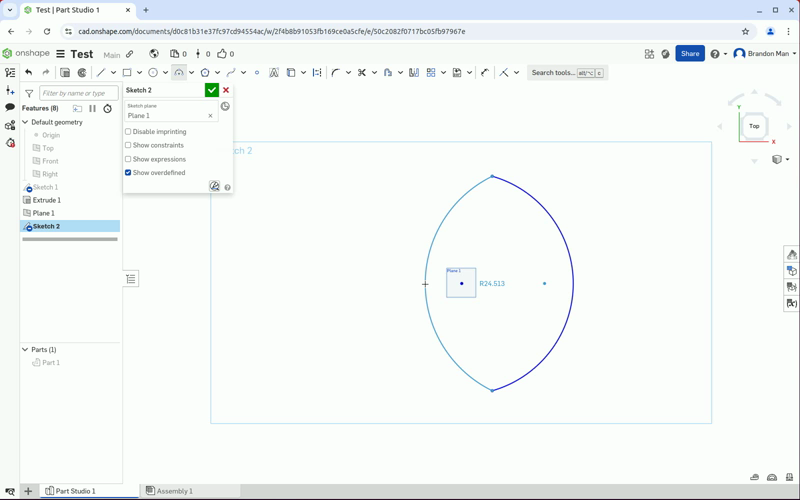
key_up(shift)
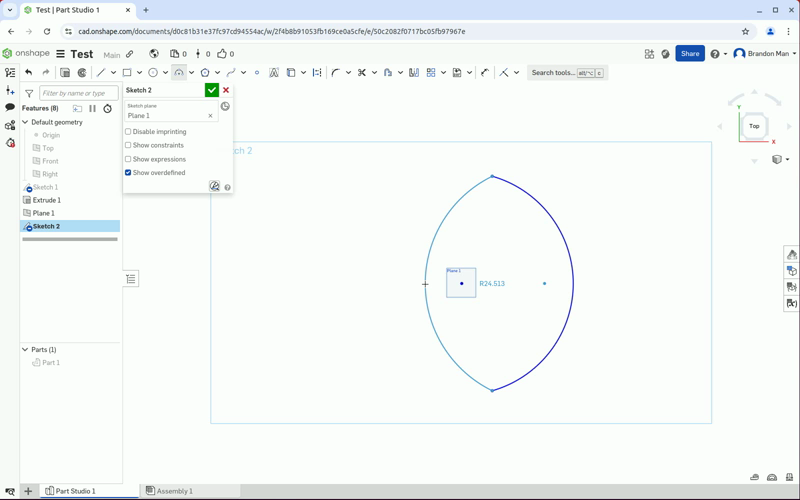
key(esc)
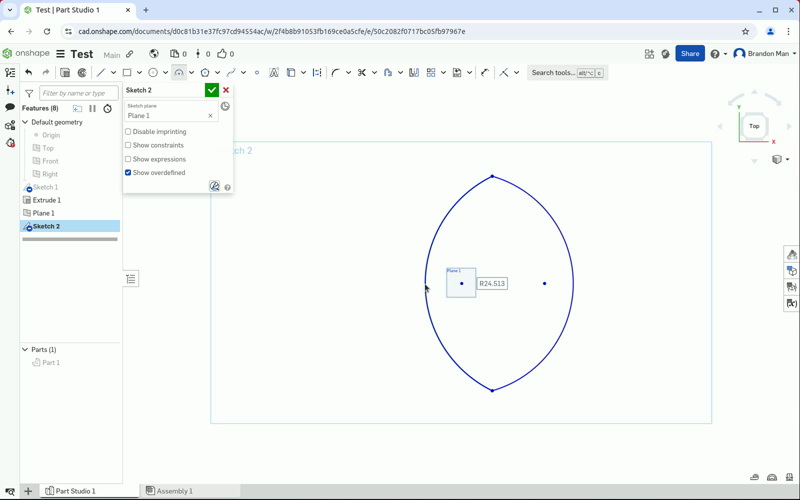
mouse_move(524, 319)
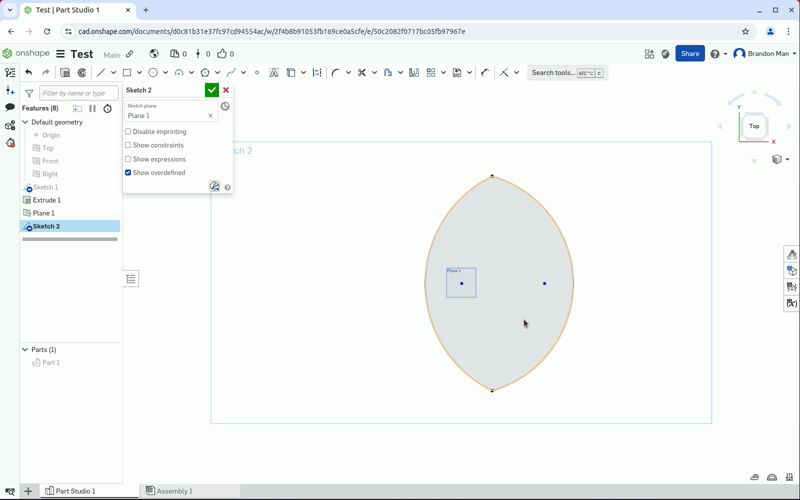
click(524, 319)
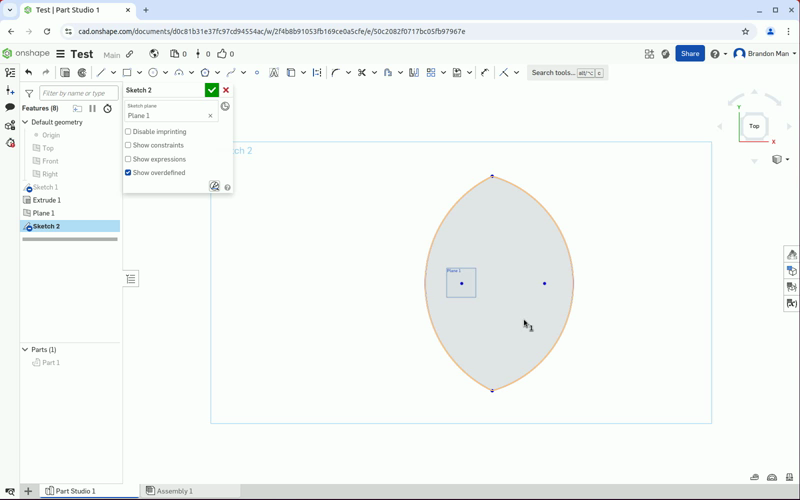
mouse_move(73, 352)
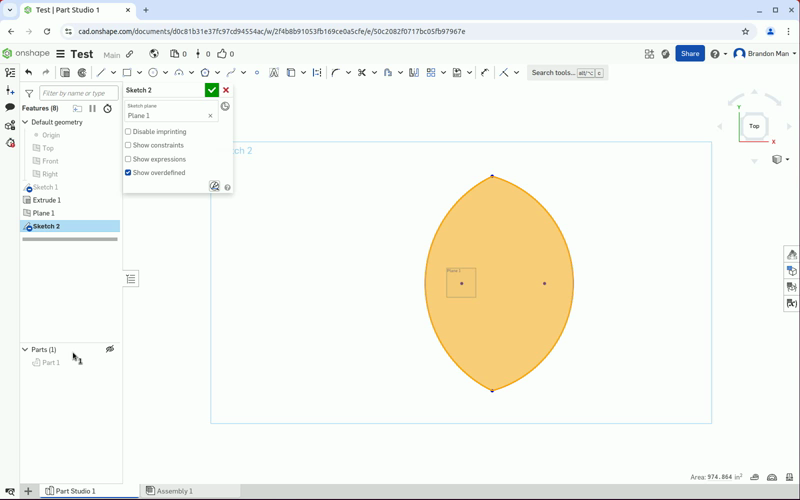
key(shift+y)
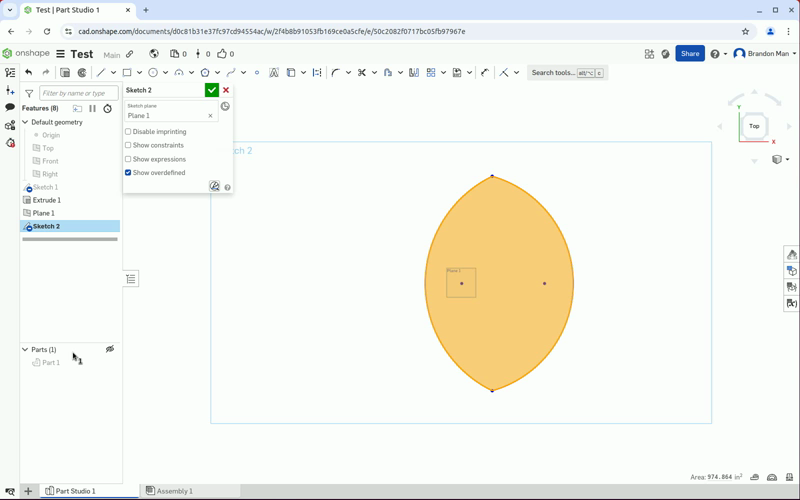
key(shift+e)
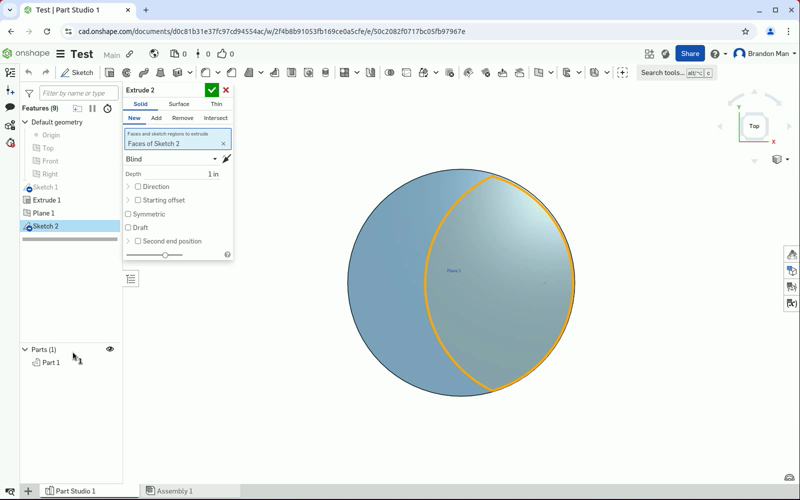
mouse_move(143, 106)
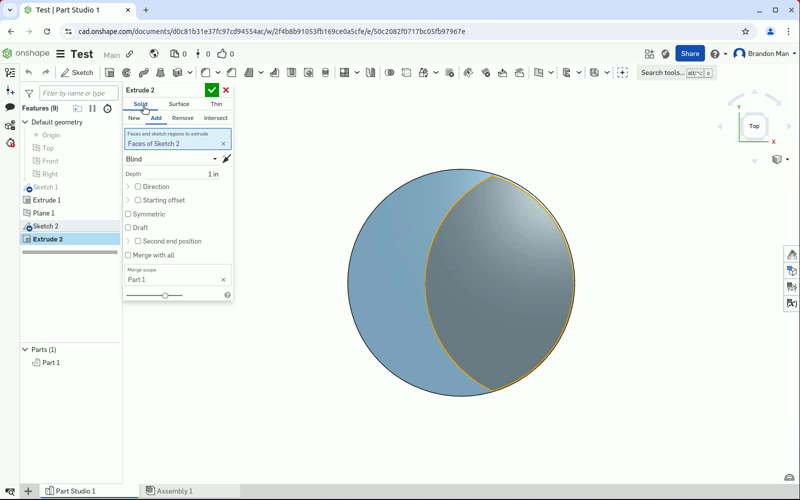
click(143, 106)
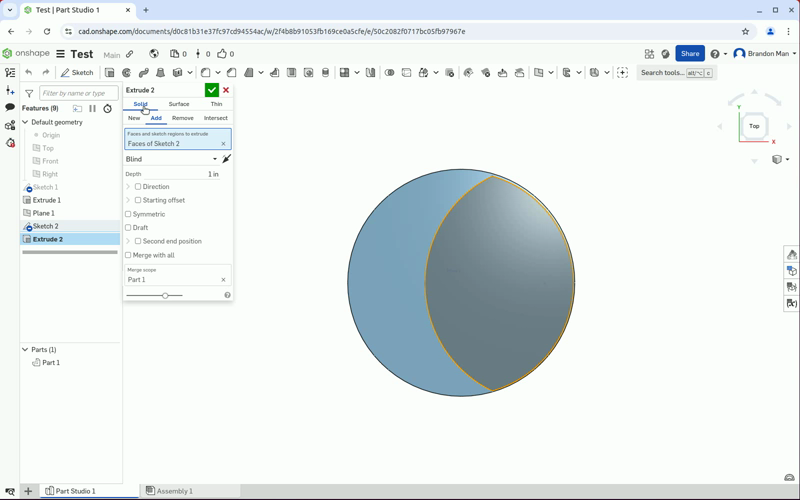
mouse_move(186, 120)
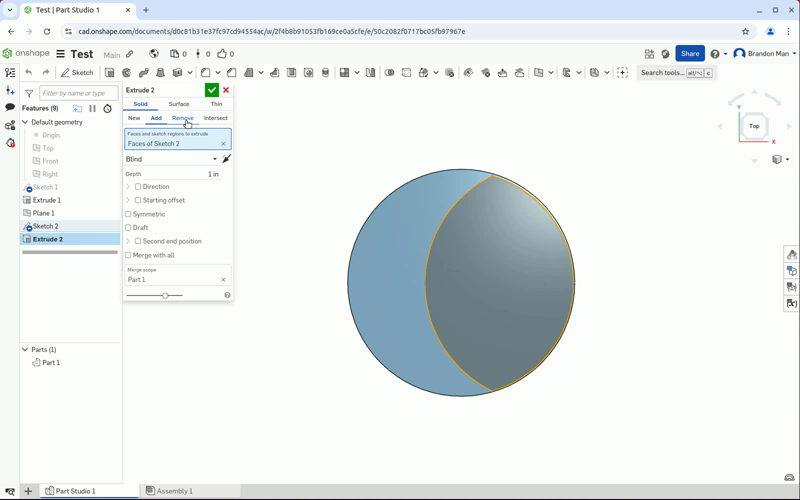
click(186, 120)
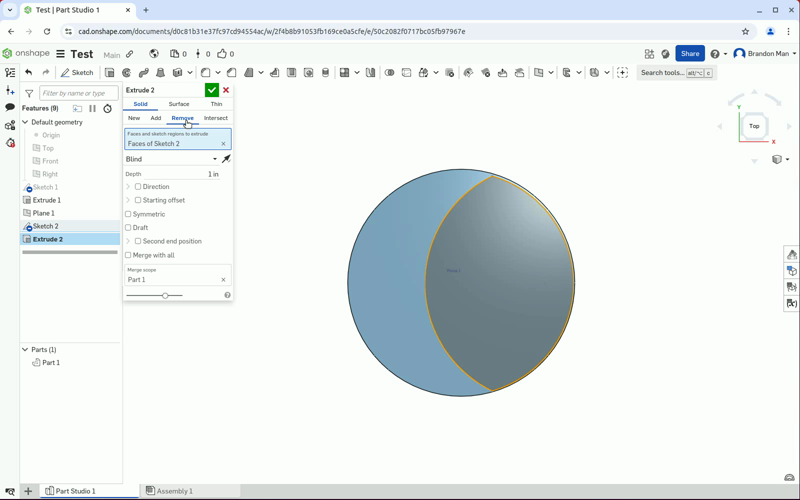
key(tab, 4)
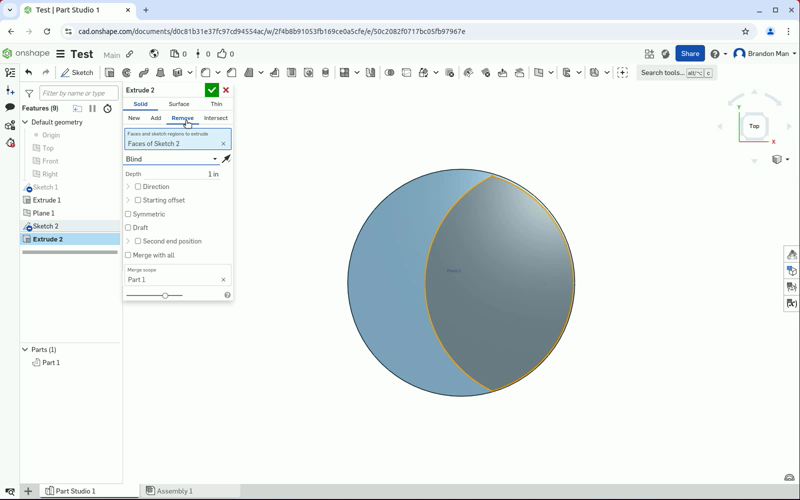
text(3.37)
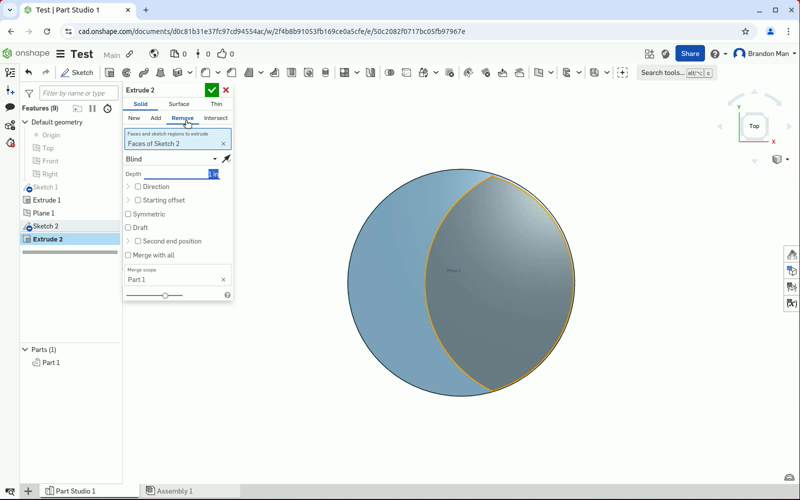
key(tab, 6)
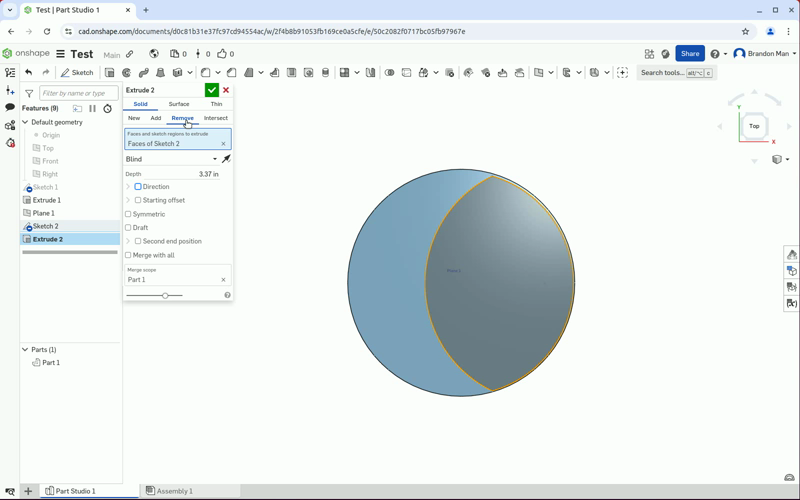
key(space)
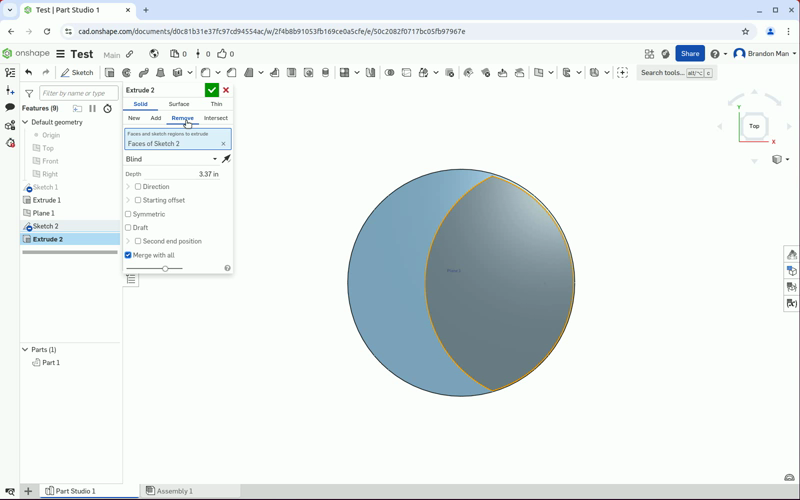
key(enter)
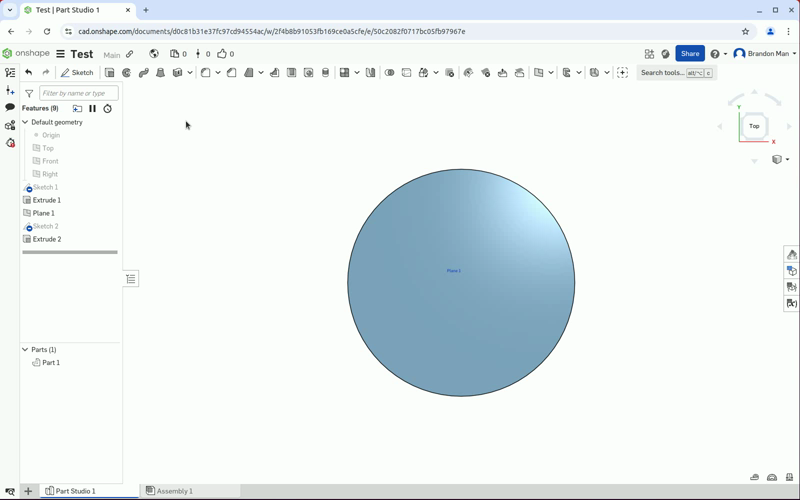
key(shift+h)
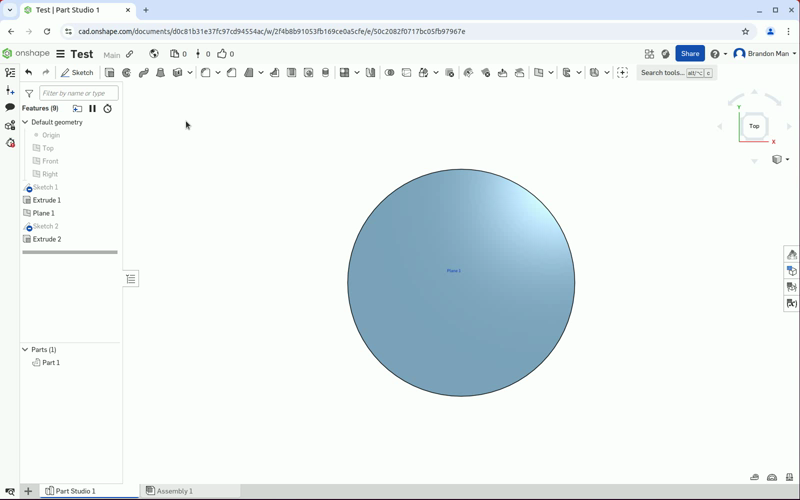
key(shift+h)
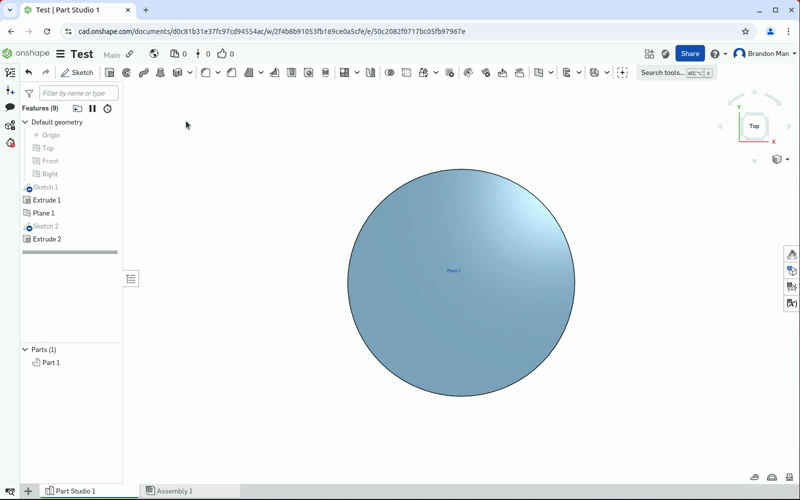
mouse_move(73, 189)
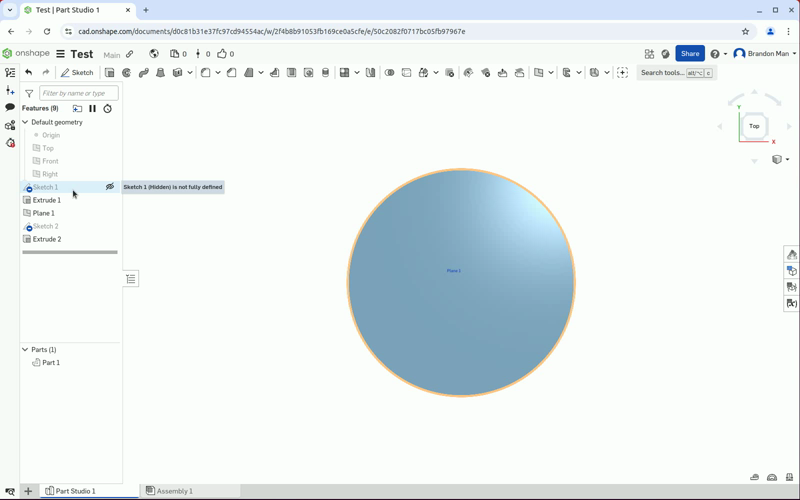
click(73, 189)
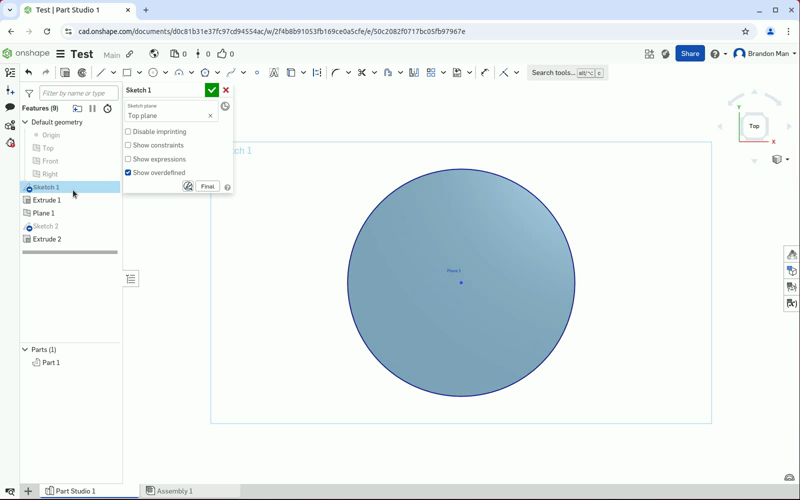
mouse_move(229, 92)
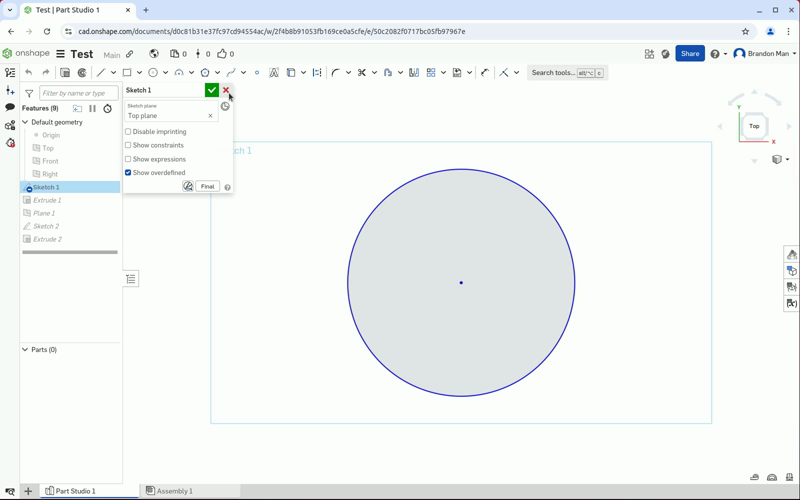
click(229, 92)
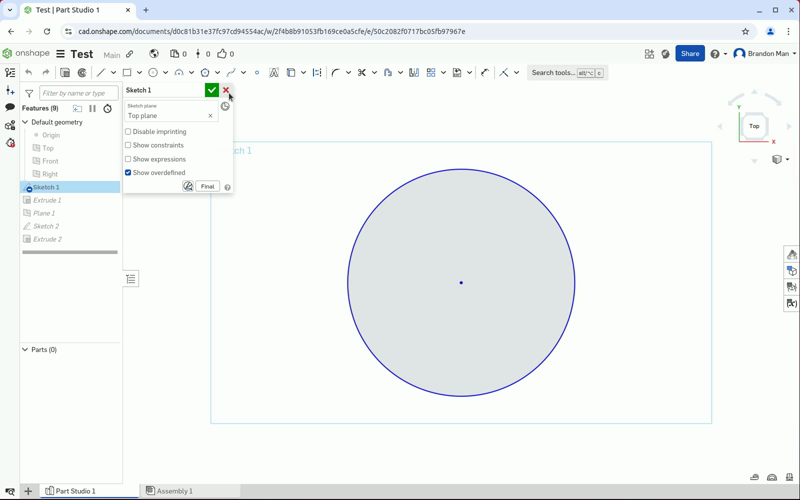
key(shift+s)
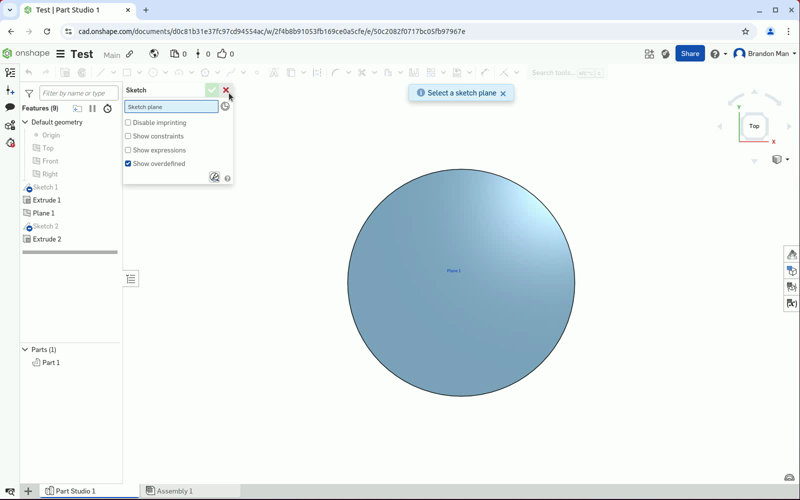
mouse_move(73, 215)
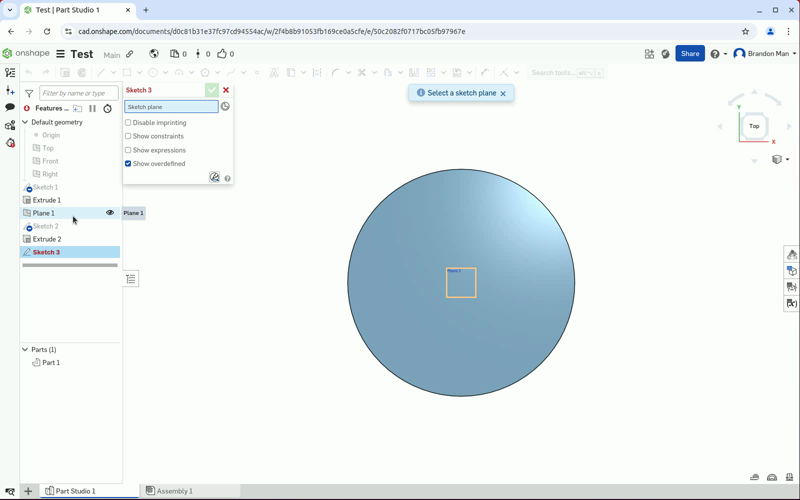
click(73, 215)
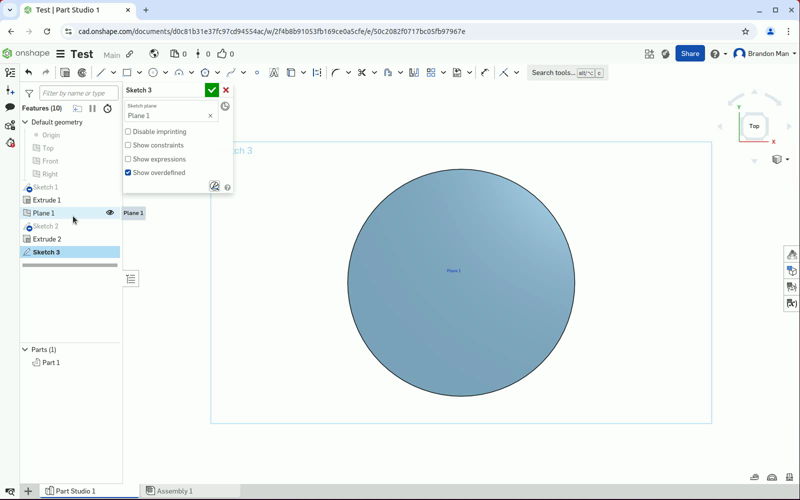
mouse_move(73, 352)
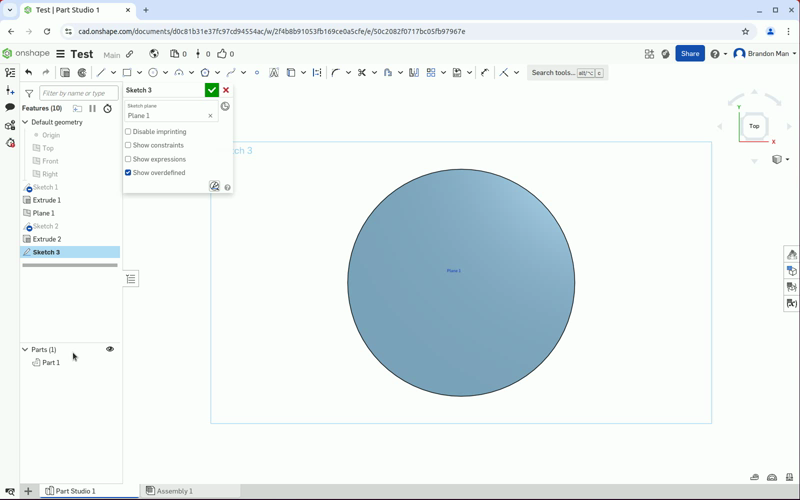
key(y)
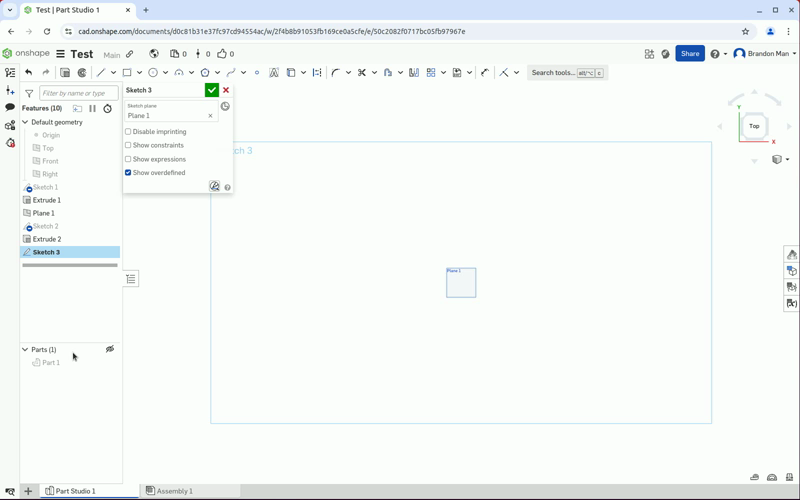
key(a)
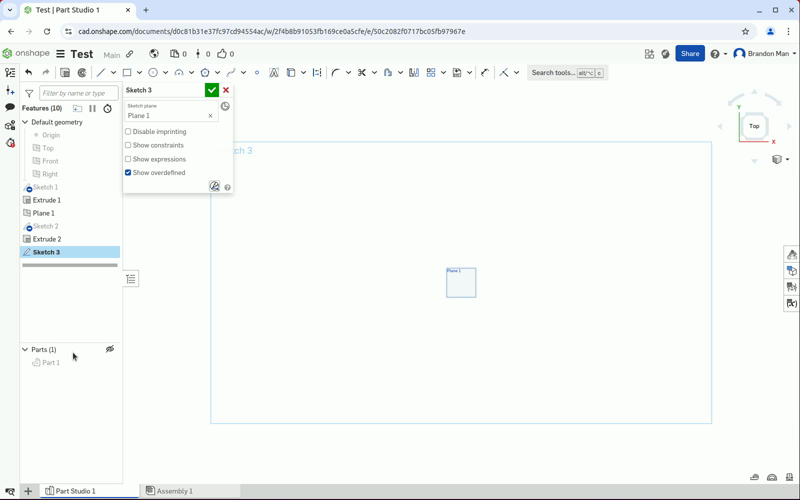
key_down(shift)
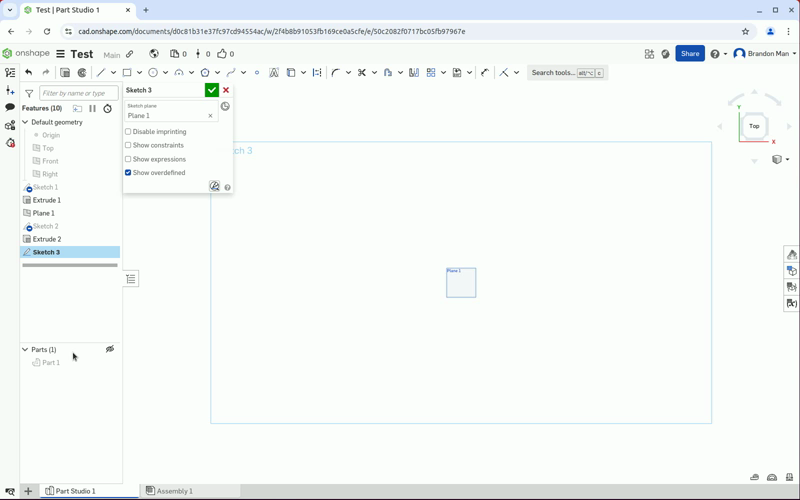
mouse_move(492, 390)
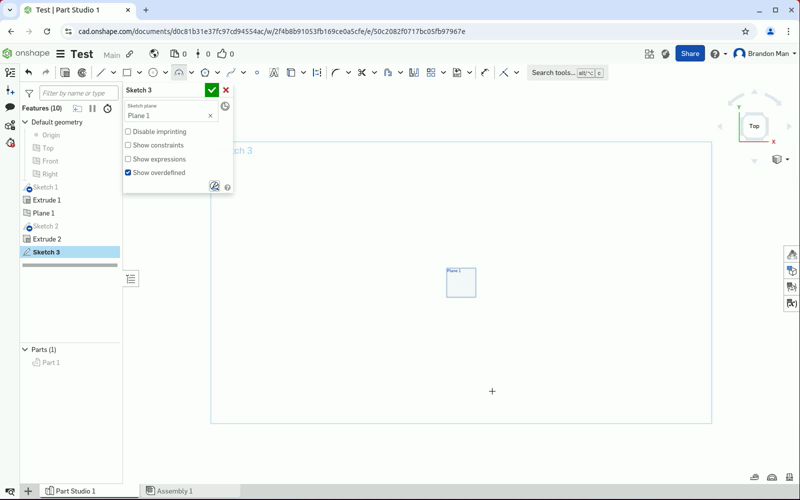
click(492, 390)
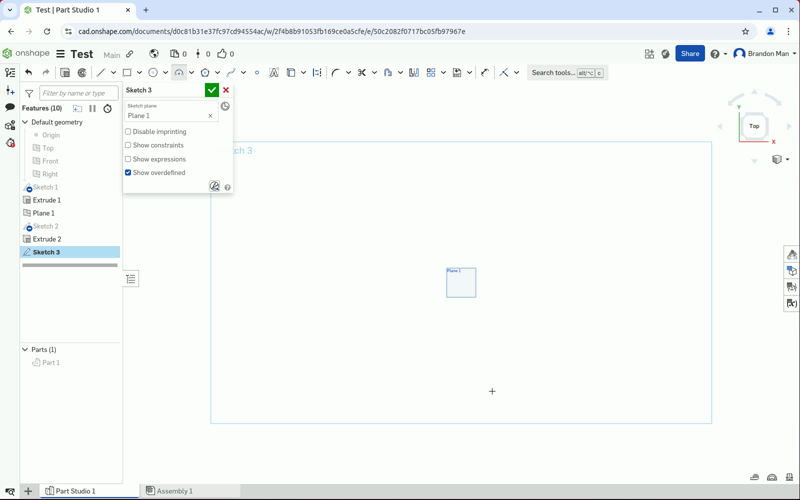
key_up(shift)
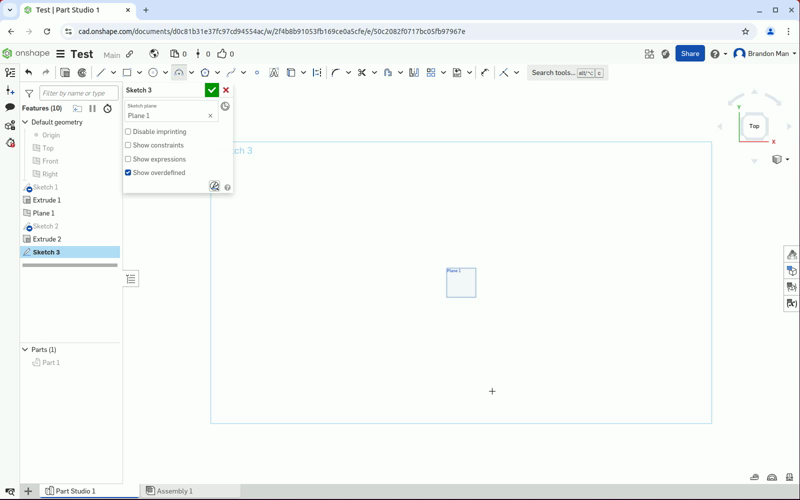
key_down(shift)
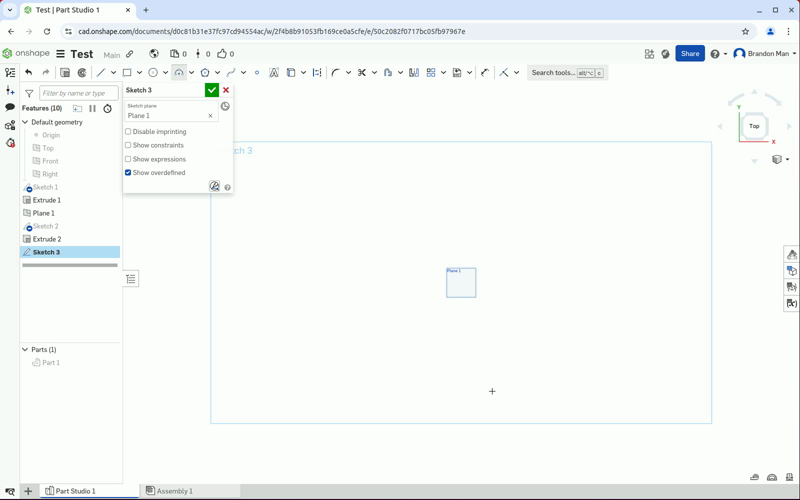
mouse_move(492, 175)
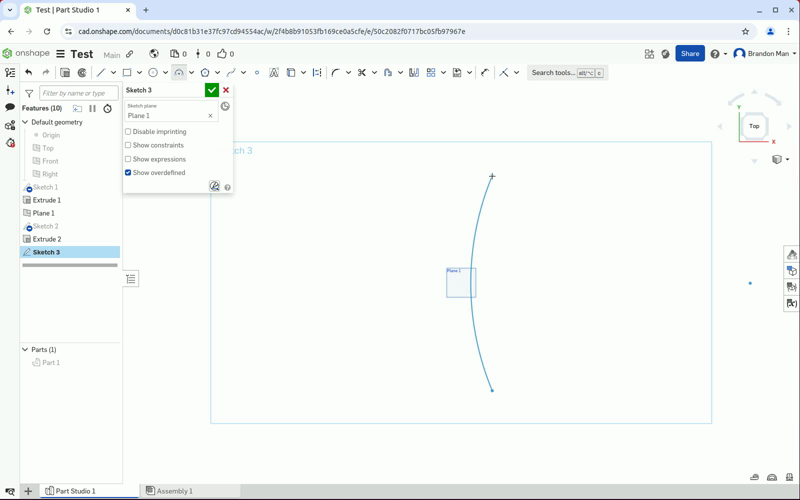
click(492, 175)
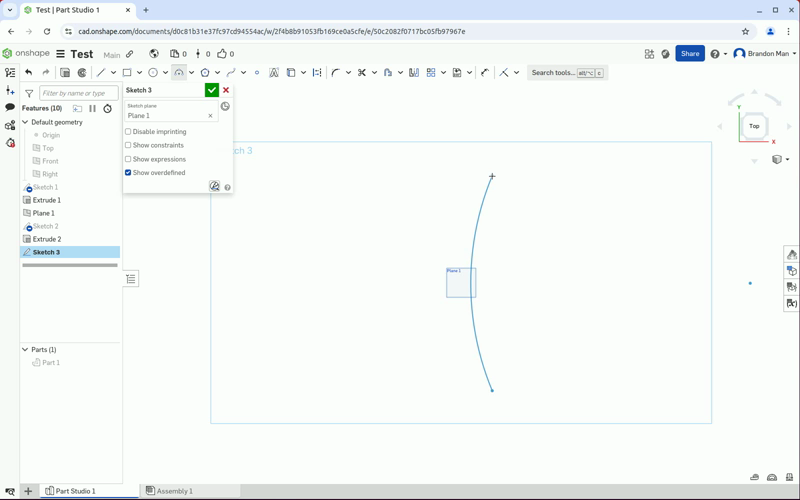
mouse_move(589, 283)
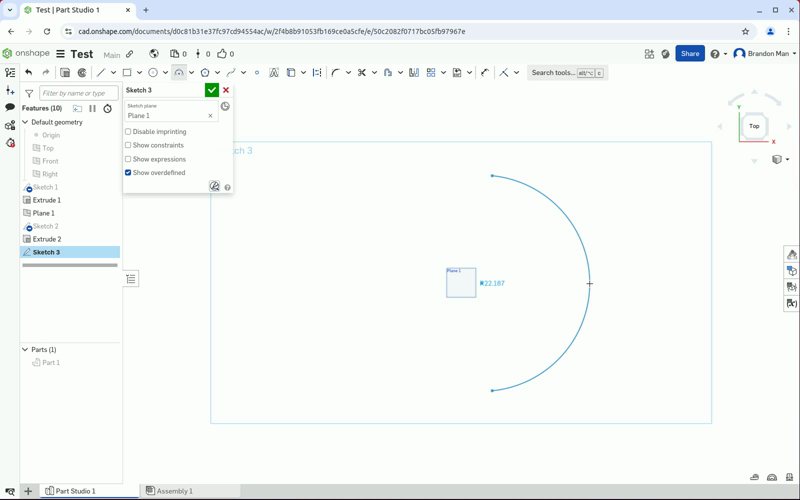
click(589, 283)
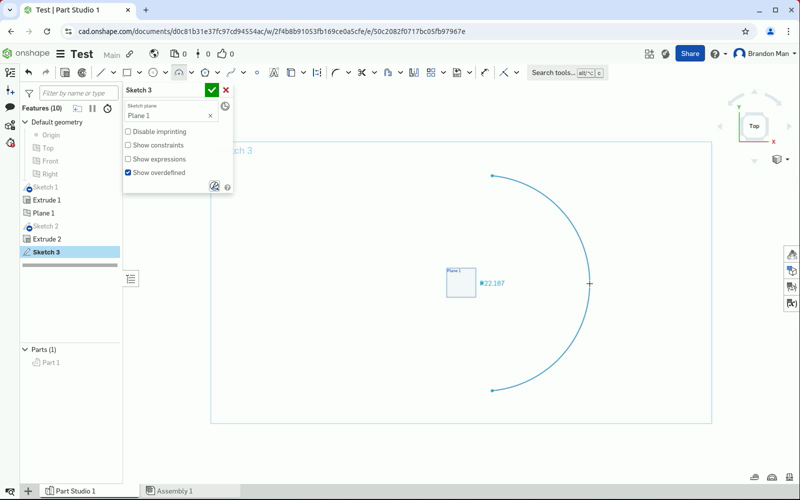
key_up(shift)
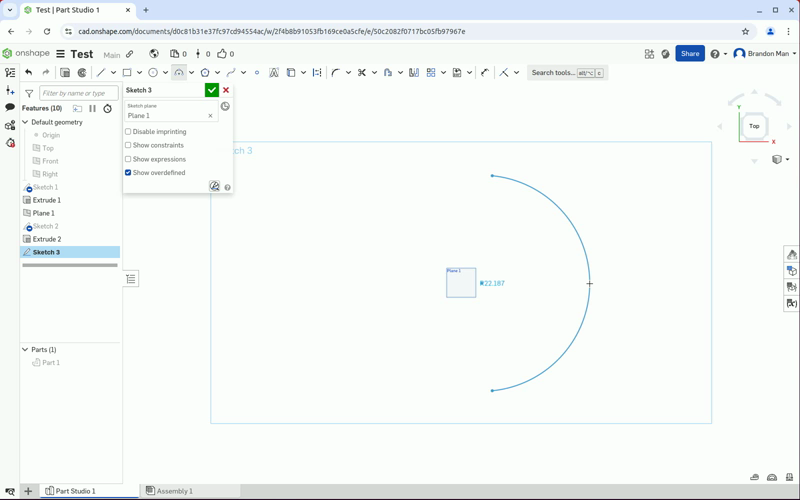
mouse_move(492, 175)
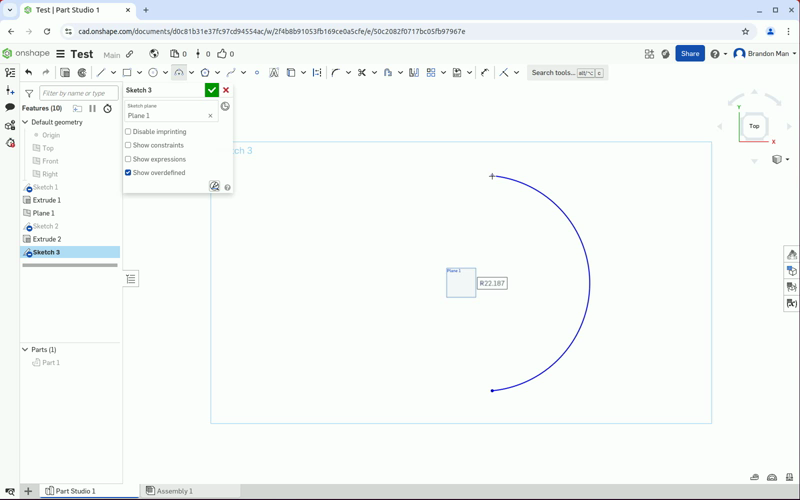
click(492, 175)
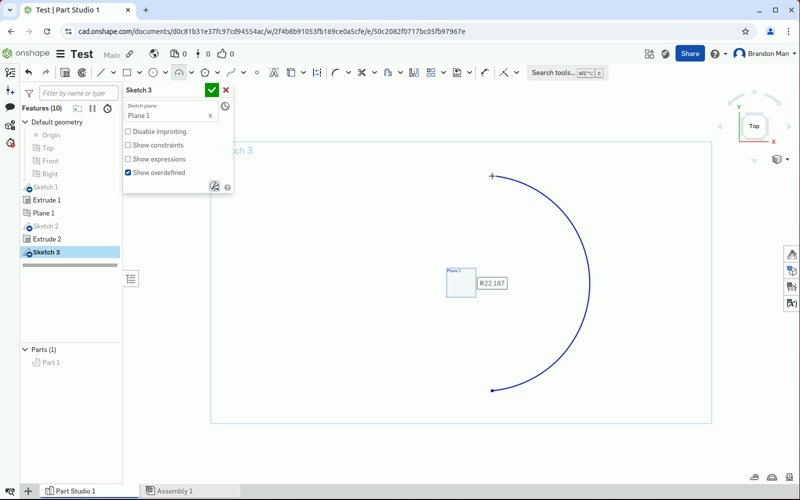
mouse_move(492, 390)
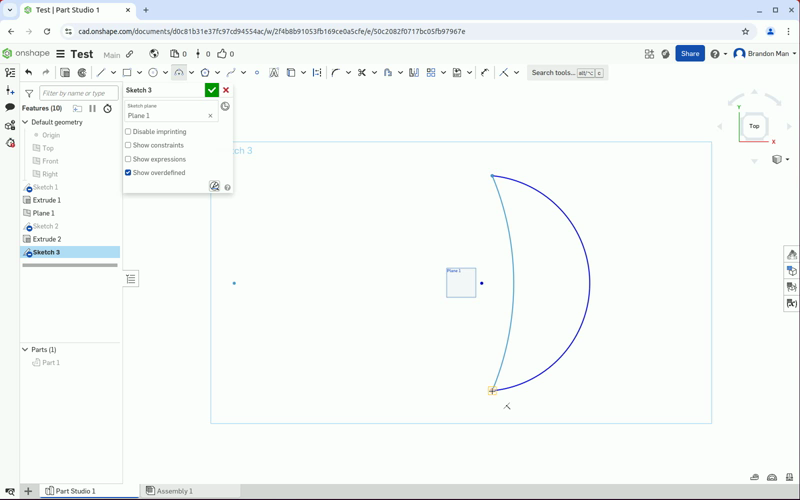
click(492, 390)
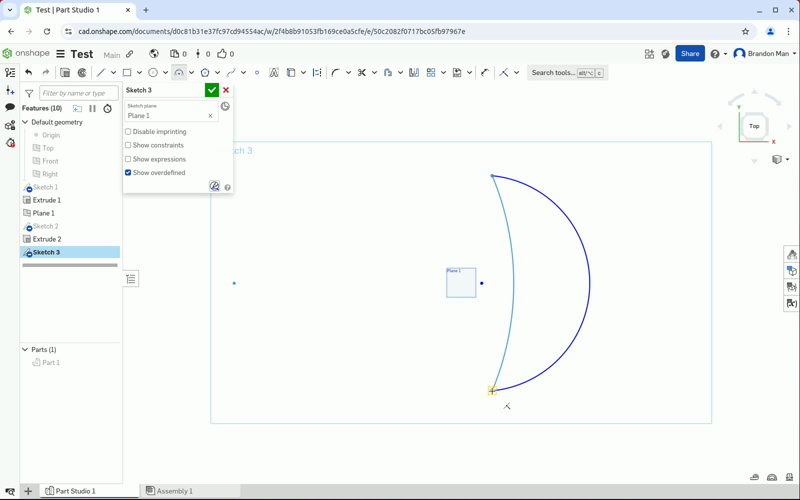
key_down(shift)
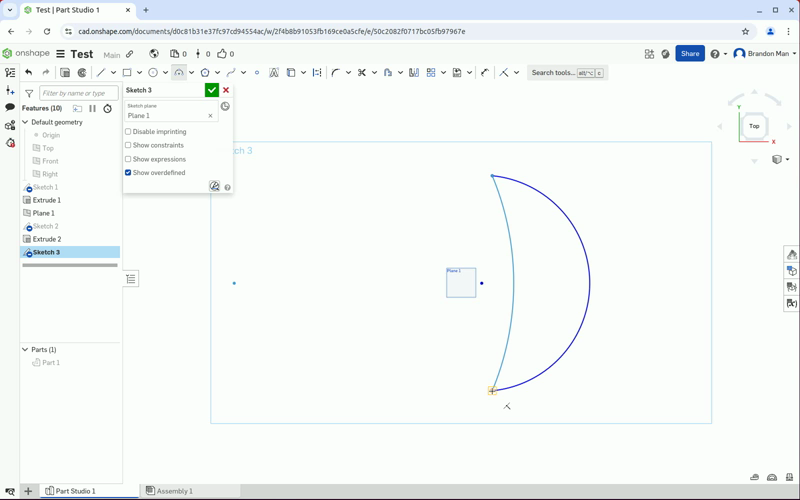
mouse_move(573, 283)
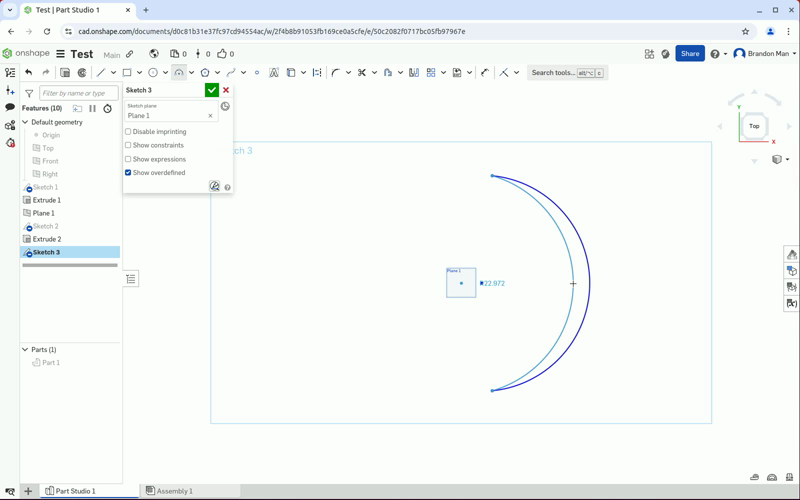
click(573, 283)
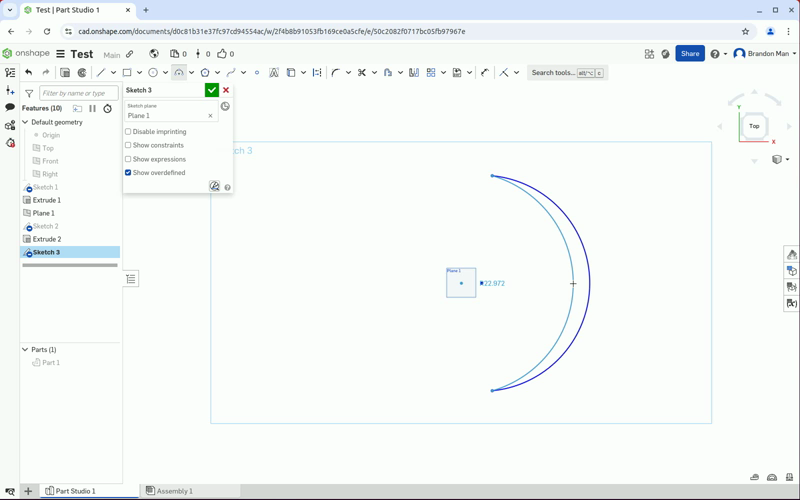
key_up(shift)
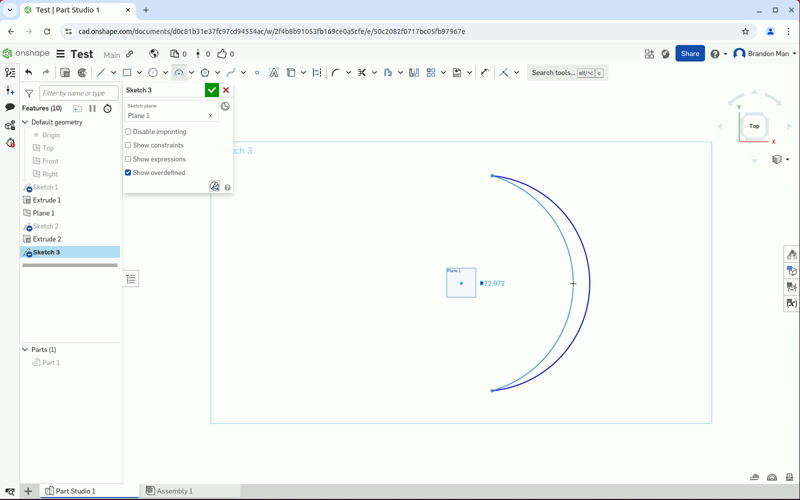
key(esc)
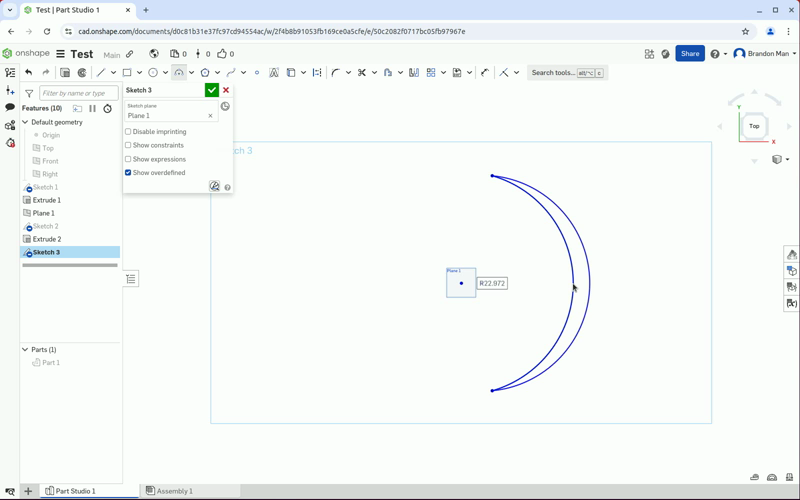
mouse_move(571, 380)
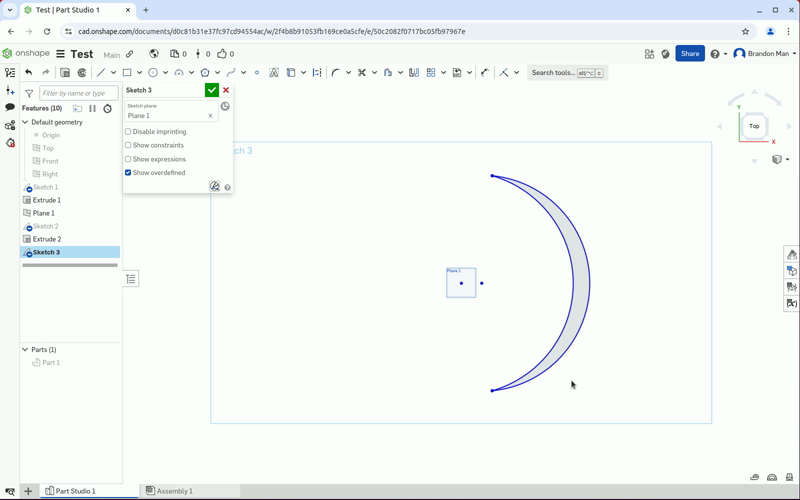
click(571, 380)
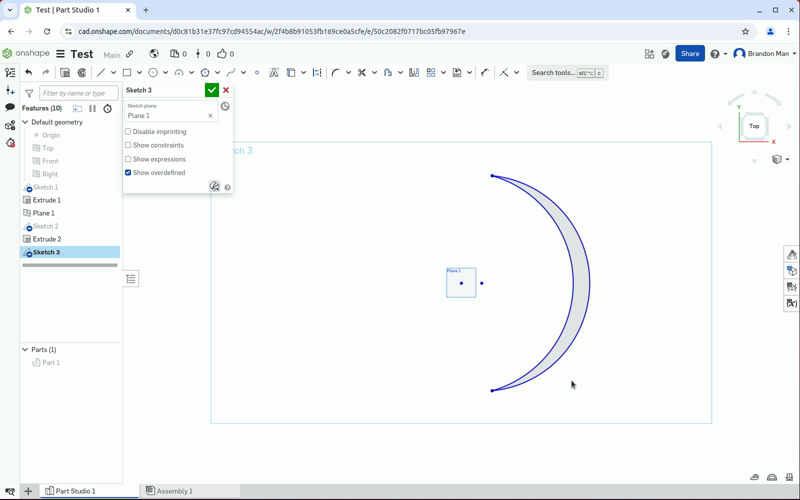
mouse_move(73, 352)
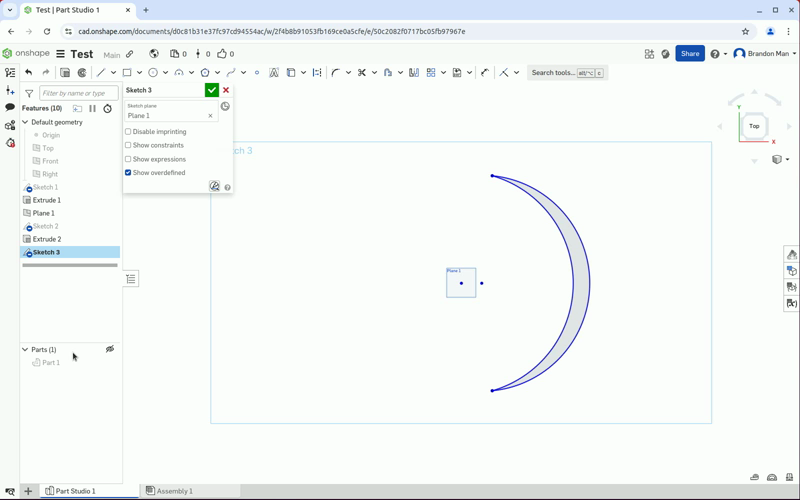
key(shift+y)
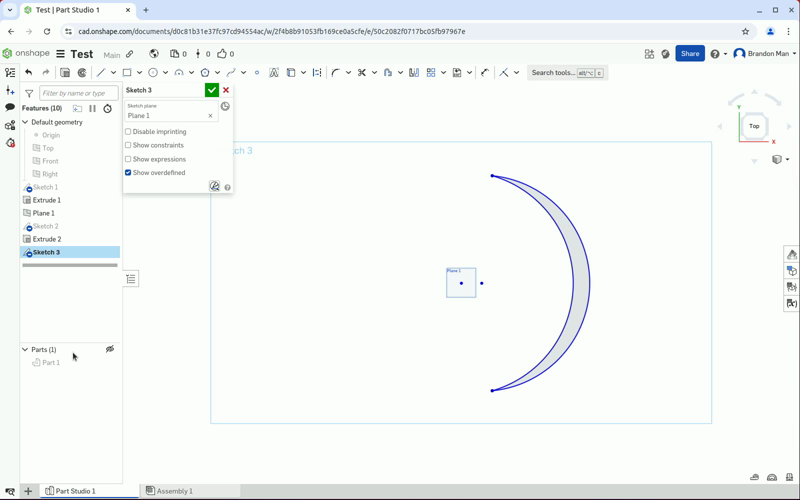
key(shift+e)
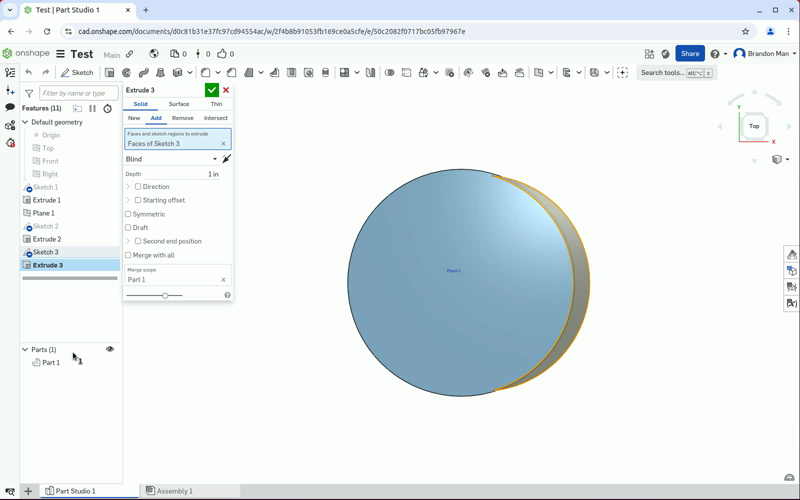
mouse_move(143, 106)
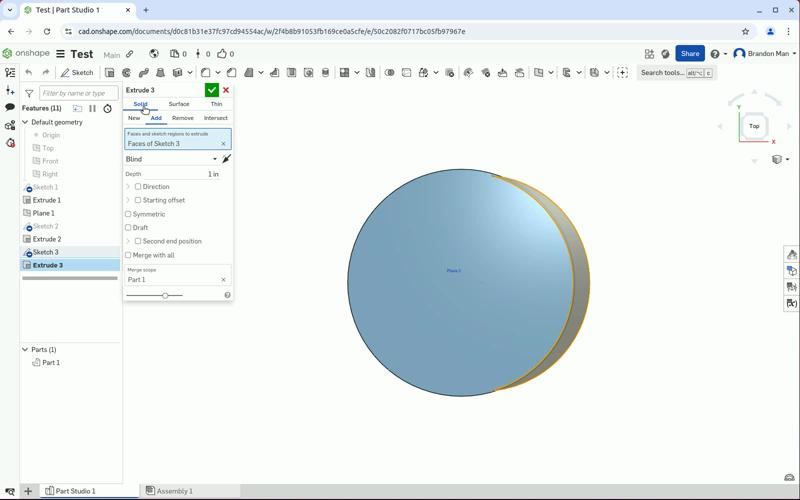
click(143, 106)
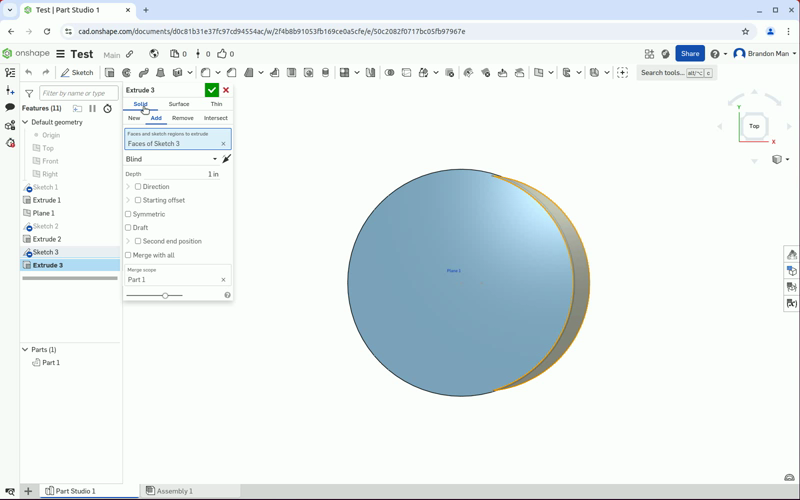
mouse_move(186, 120)
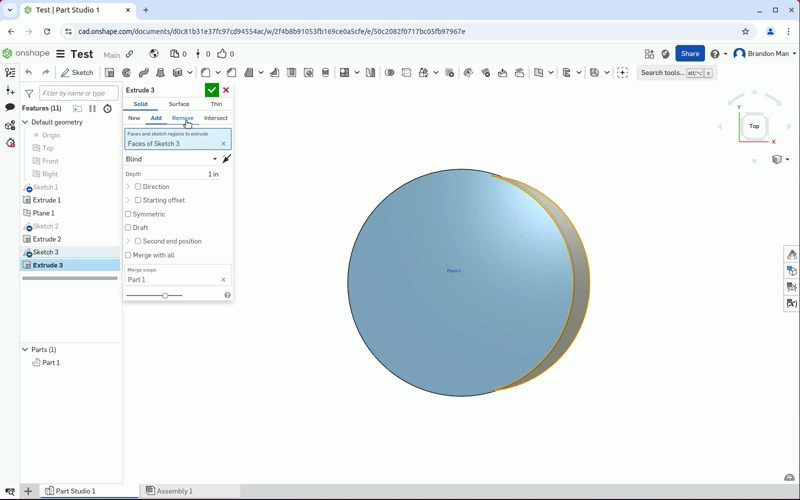
click(186, 120)
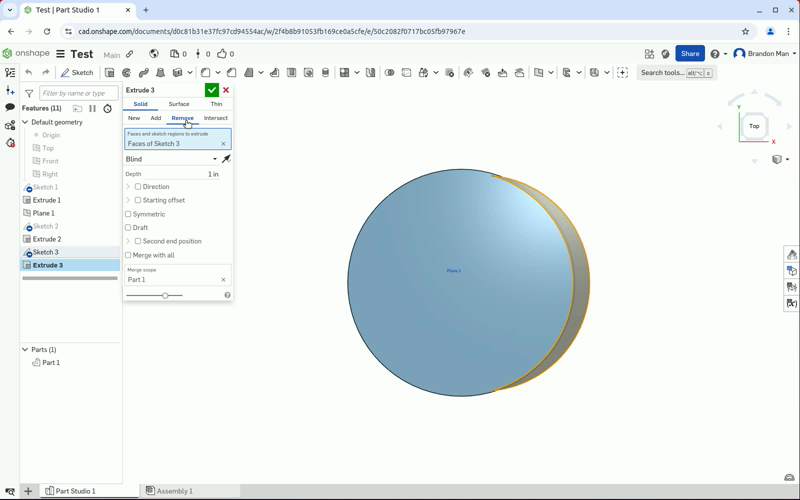
key(tab, 4)
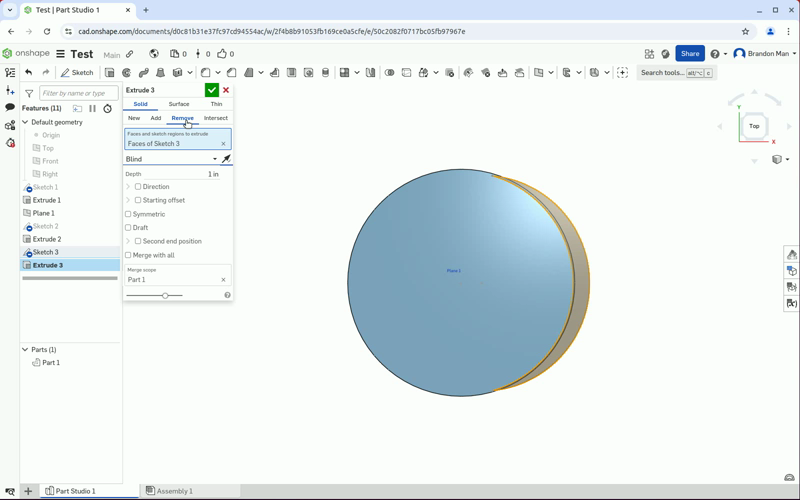
text(3.37)
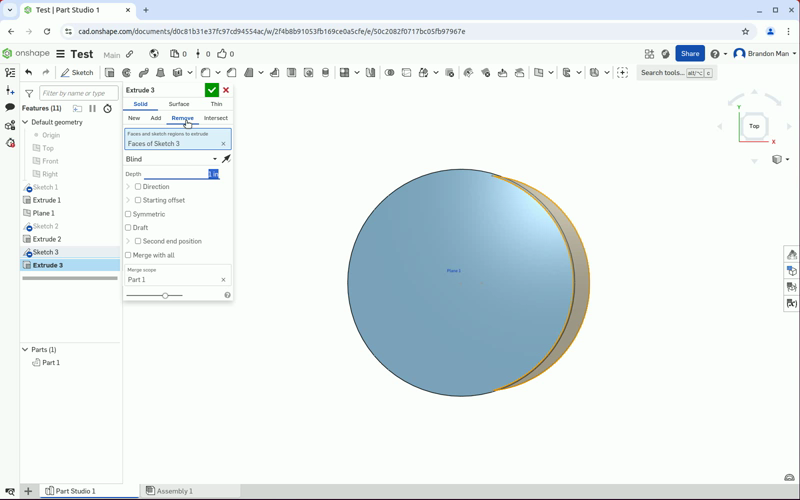
key(tab, 6)
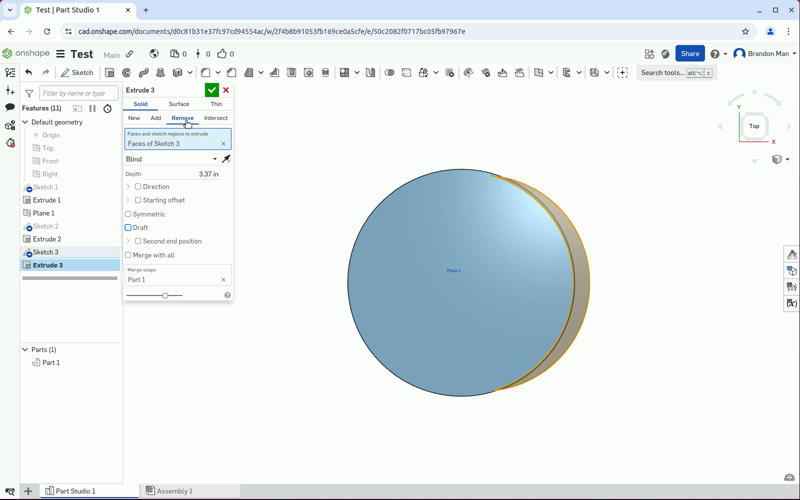
key(space)
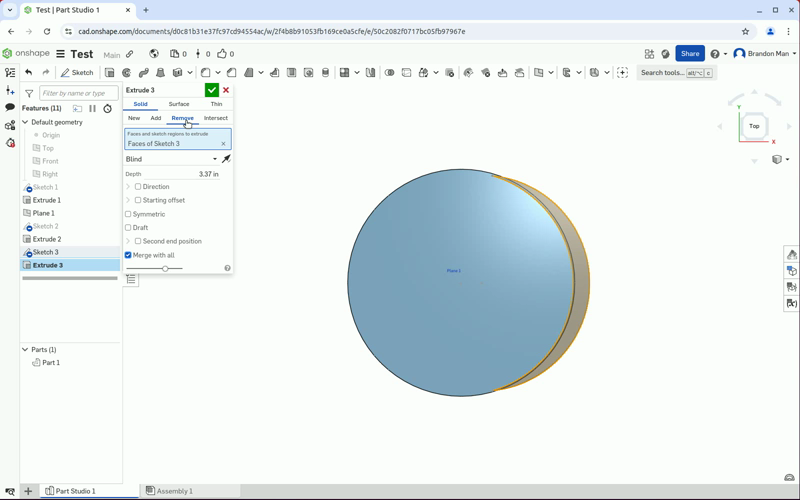
key(enter)
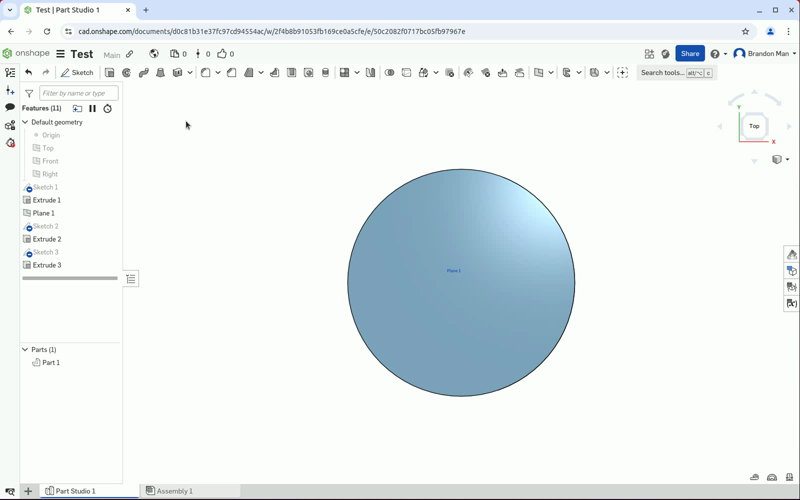
key(shift+h)
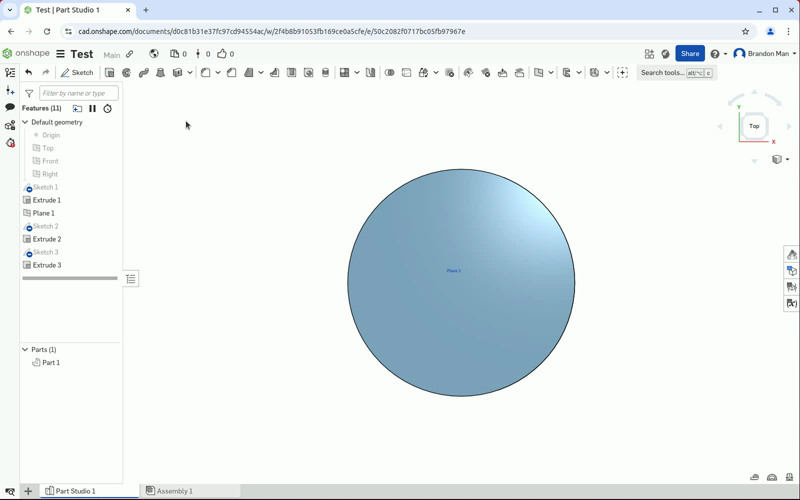
key(shift+h)
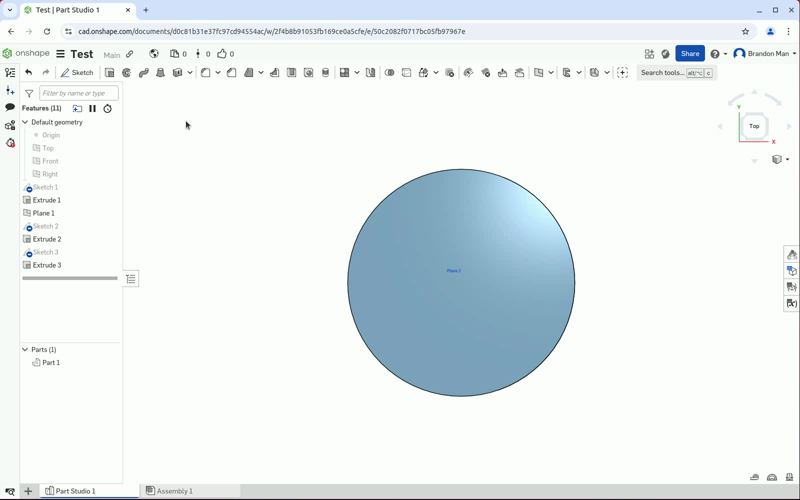
mouse_move(73, 189)
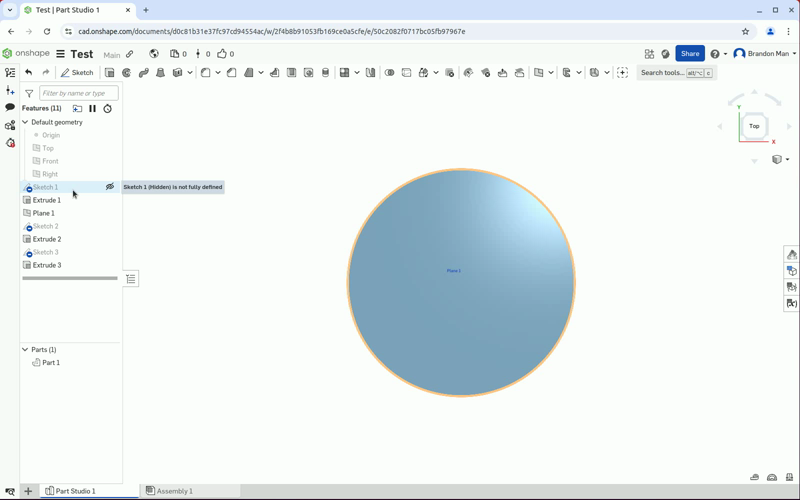
click(73, 189)
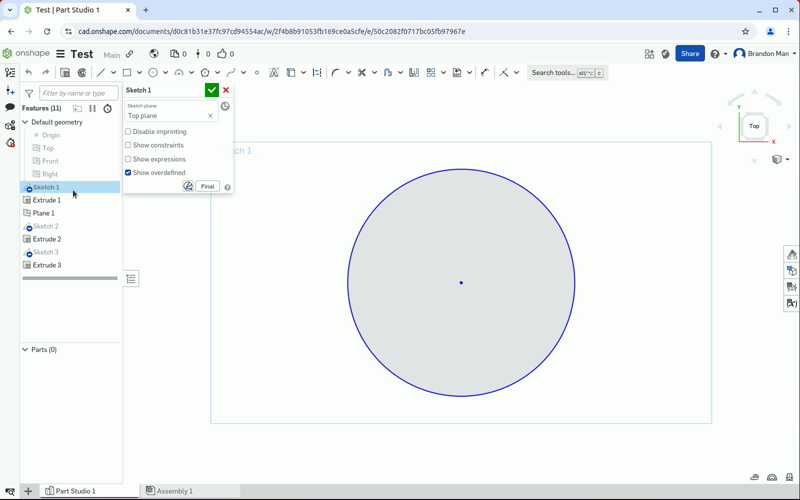
mouse_move(229, 92)
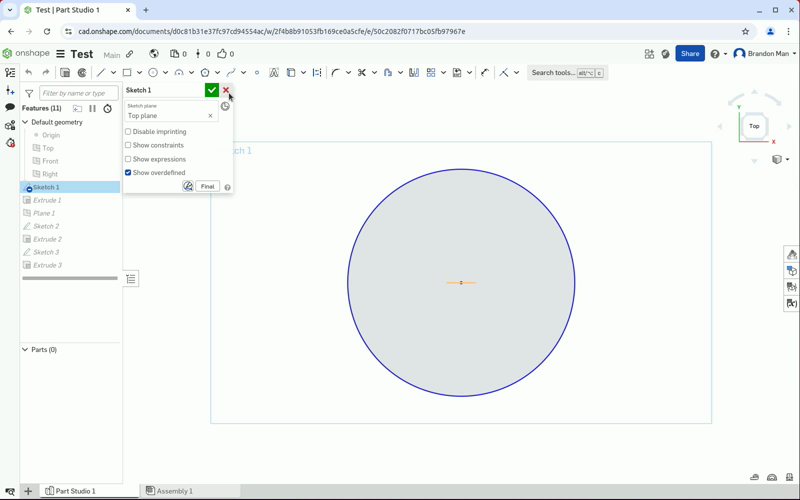
click(229, 92)
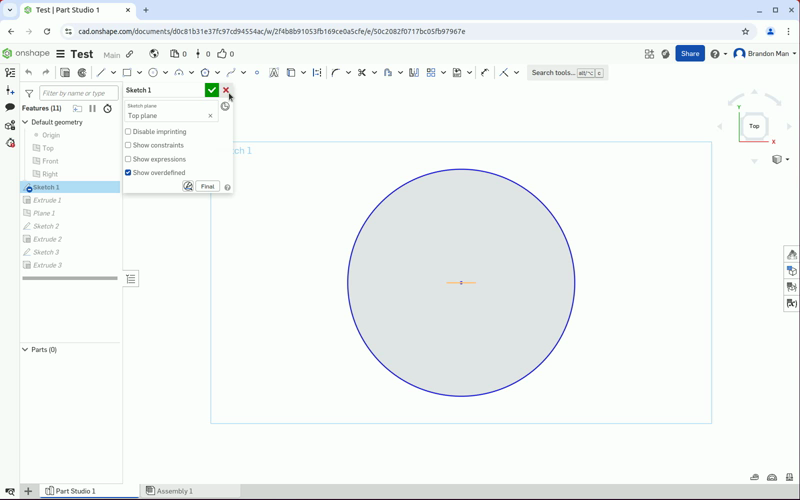
key(shift+s)
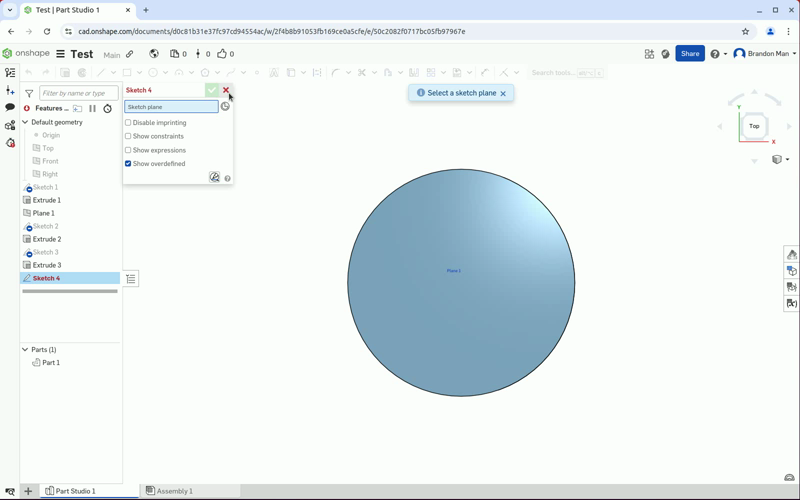
mouse_move(73, 215)
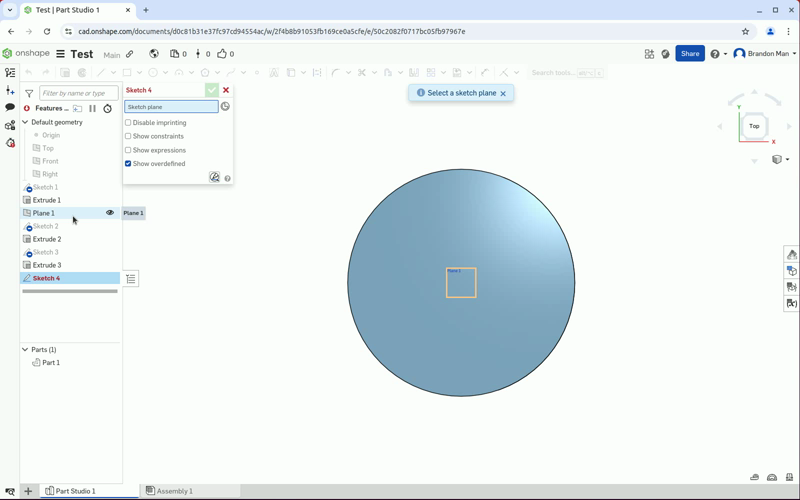
click(73, 215)
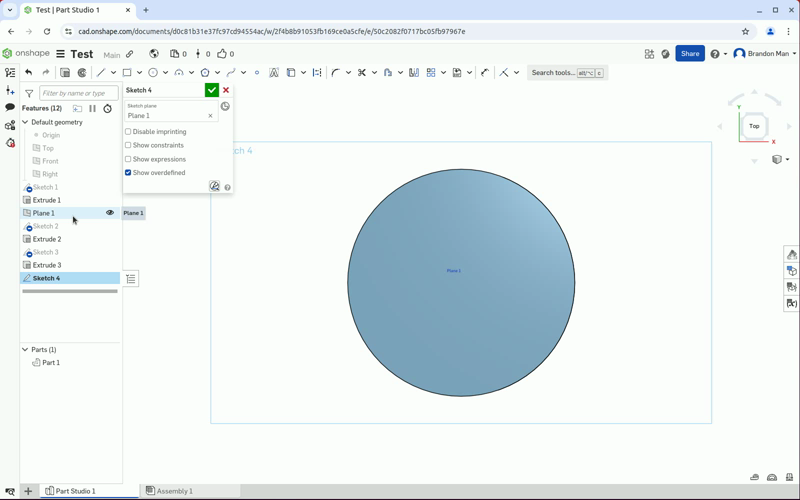
mouse_move(73, 352)
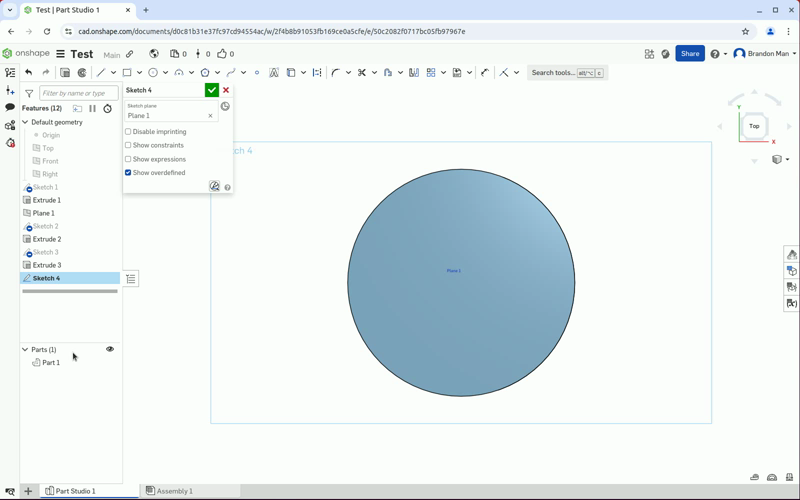
key(y)
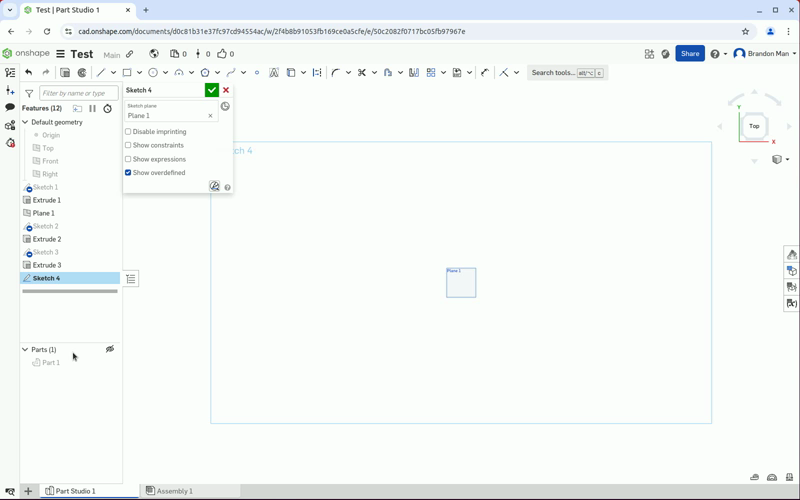
key(a)
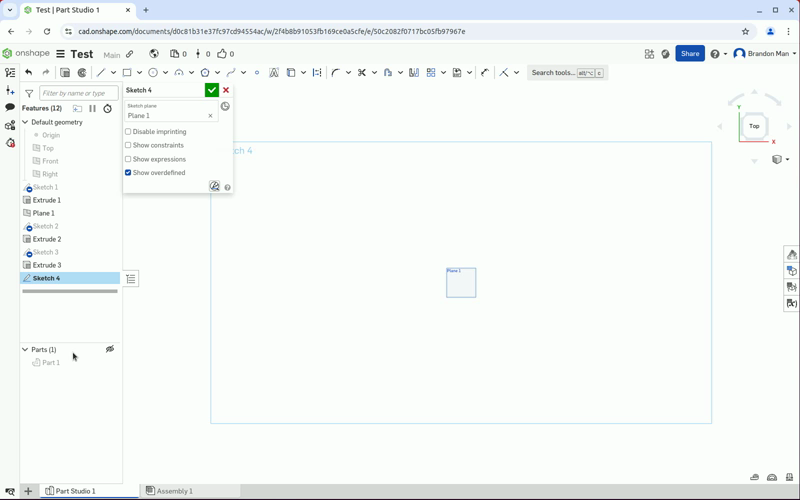
key_down(shift)
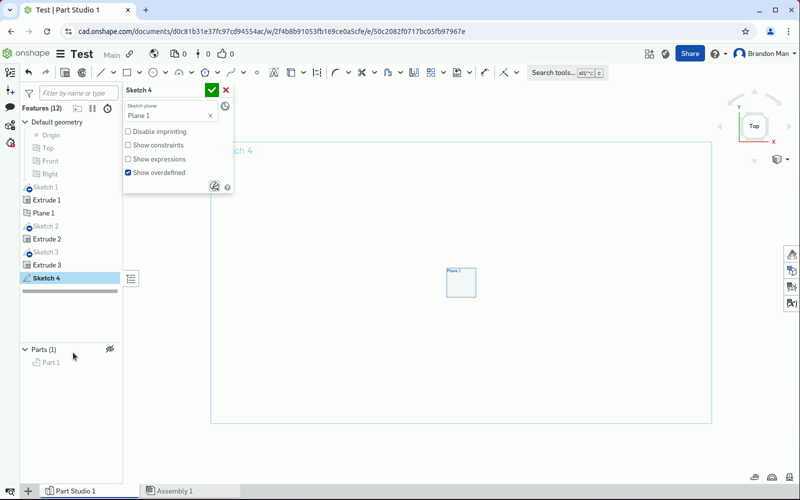
mouse_move(492, 390)
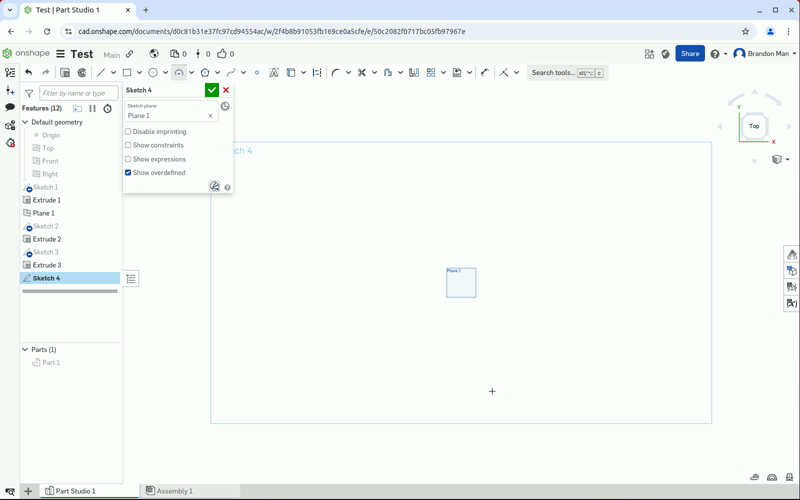
click(492, 390)
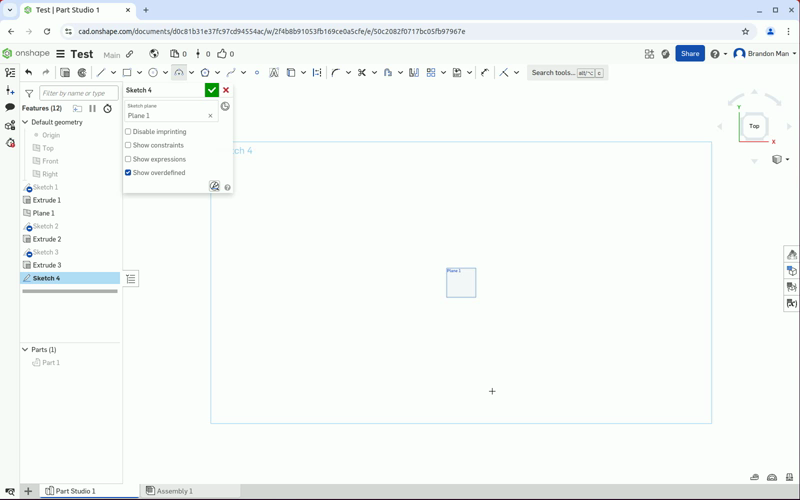
key_up(shift)
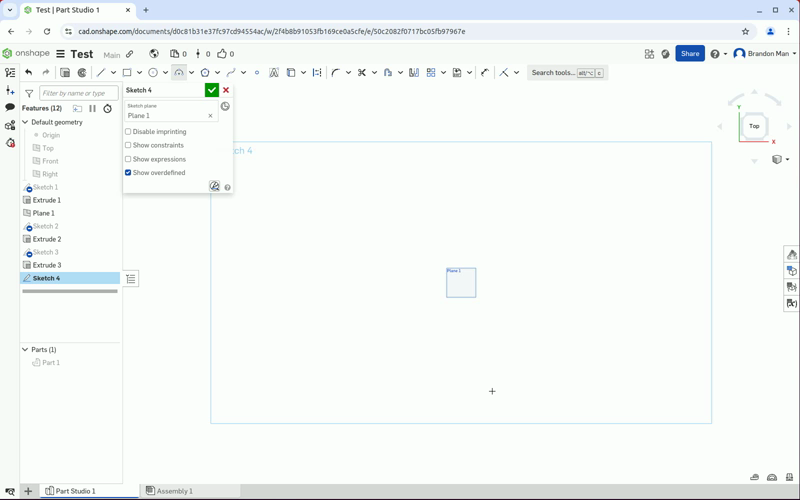
key_down(shift)
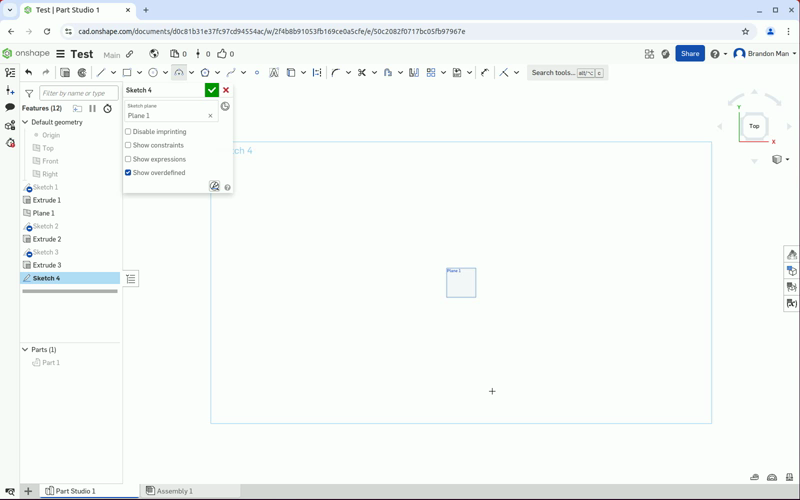
mouse_move(492, 176)
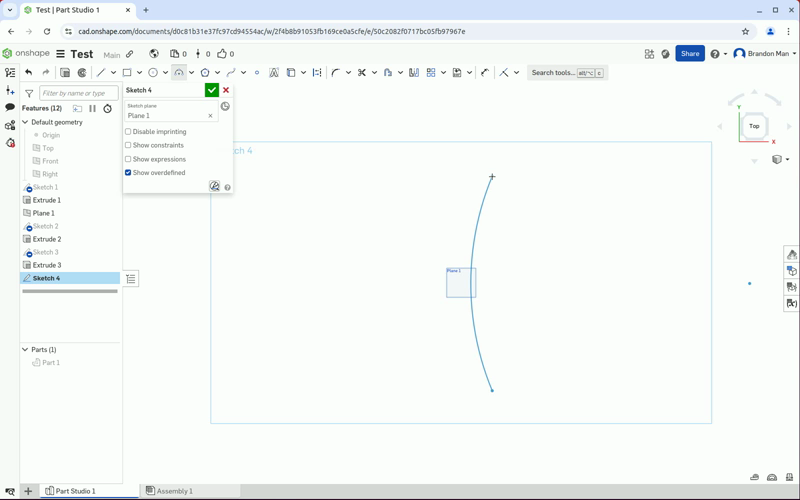
click(492, 176)
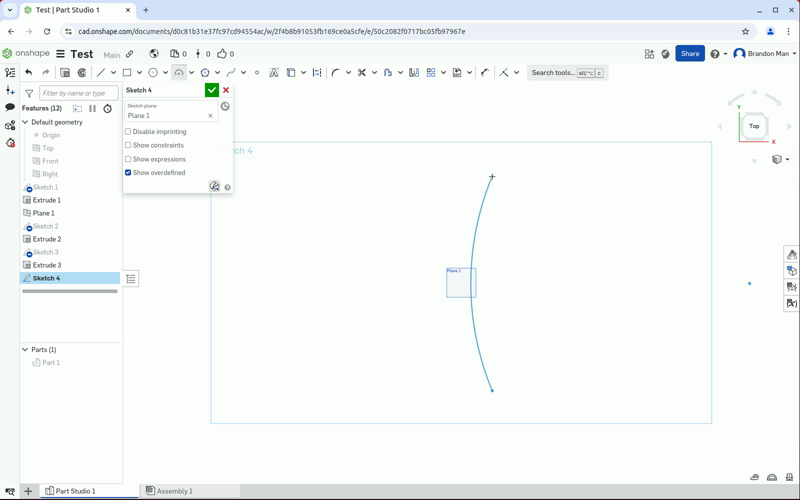
mouse_move(573, 283)
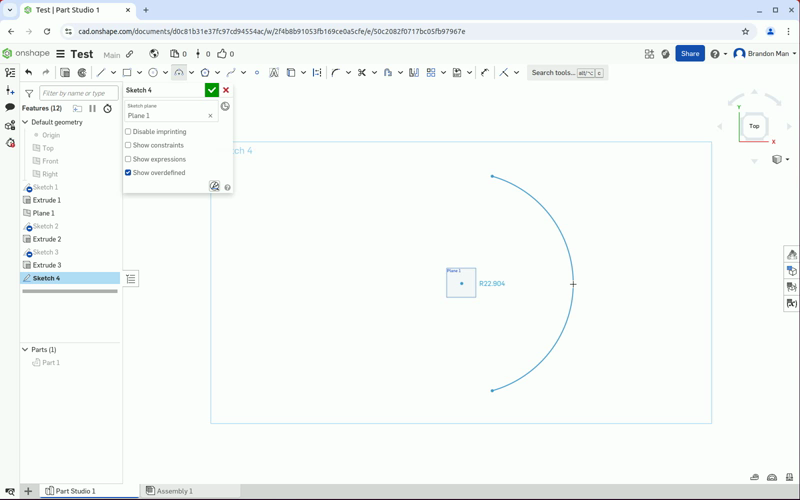
click(573, 283)
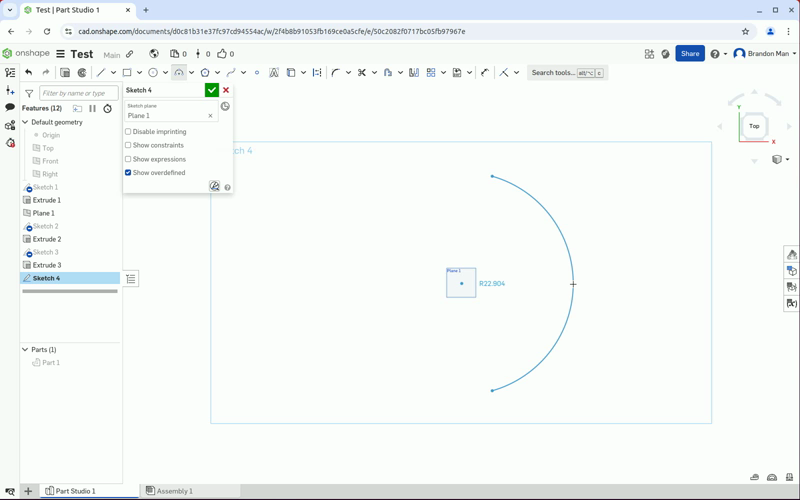
key_up(shift)
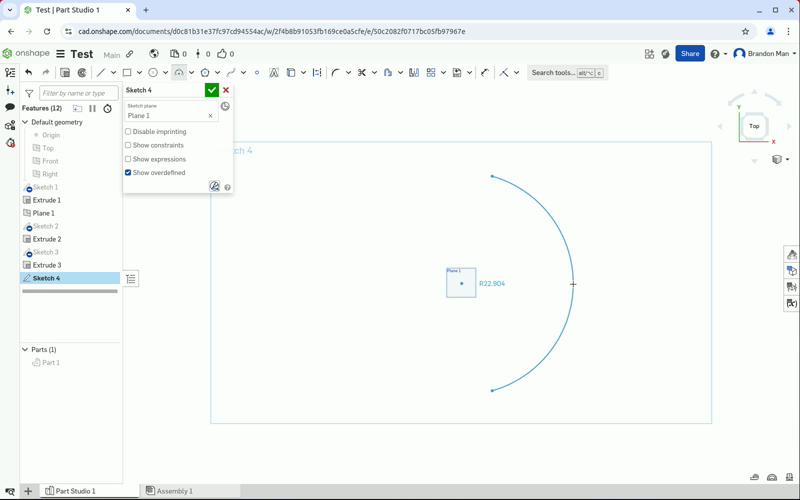
mouse_move(492, 176)
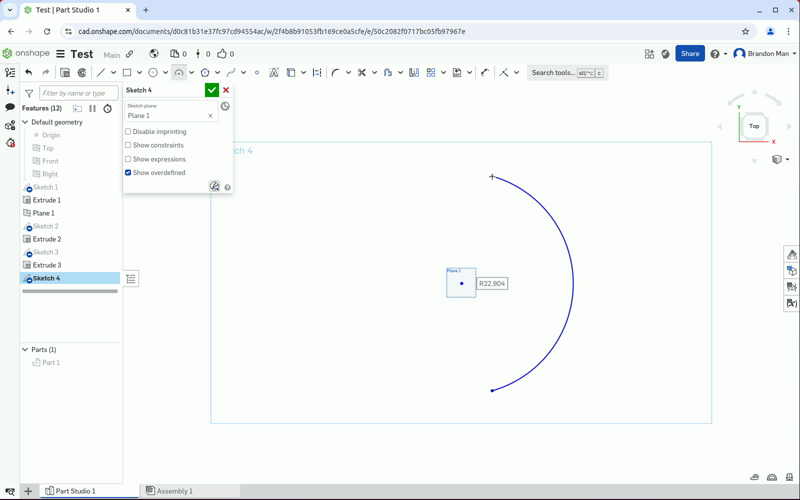
click(492, 176)
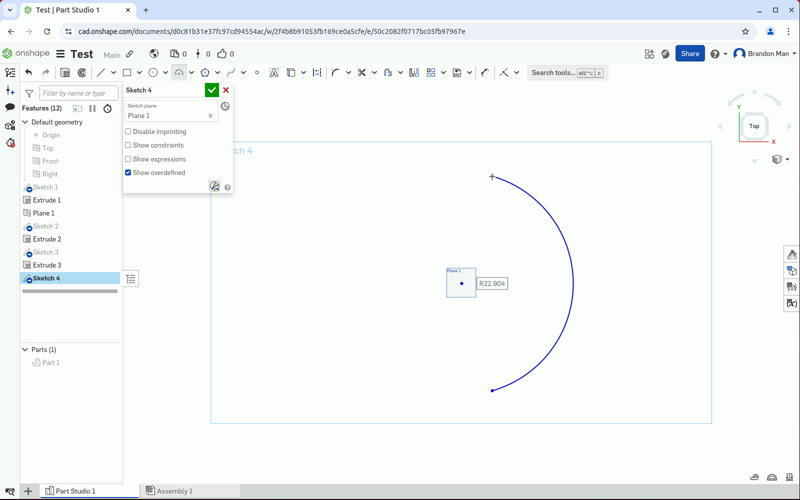
mouse_move(492, 390)
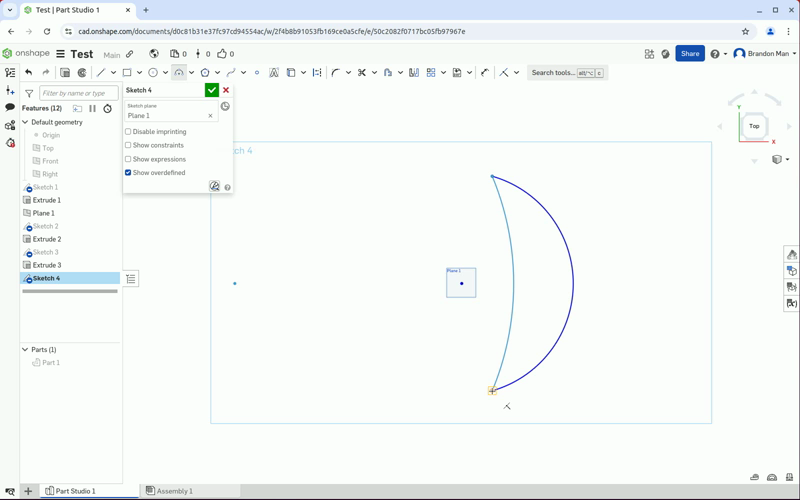
click(492, 390)
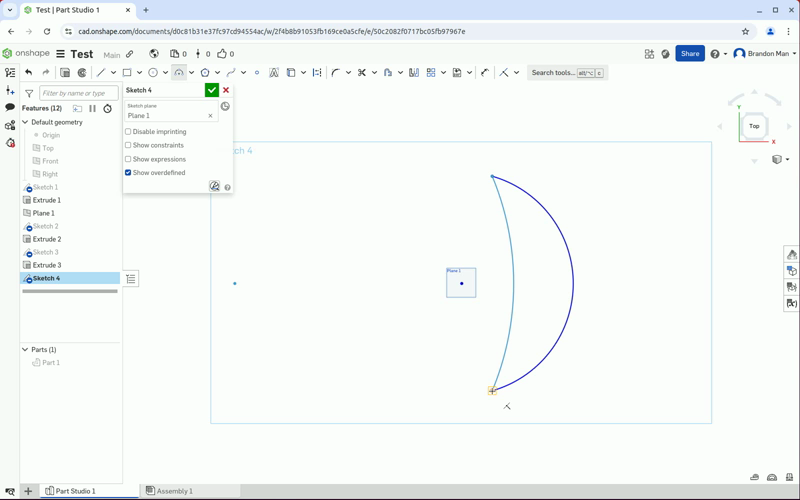
key_down(shift)
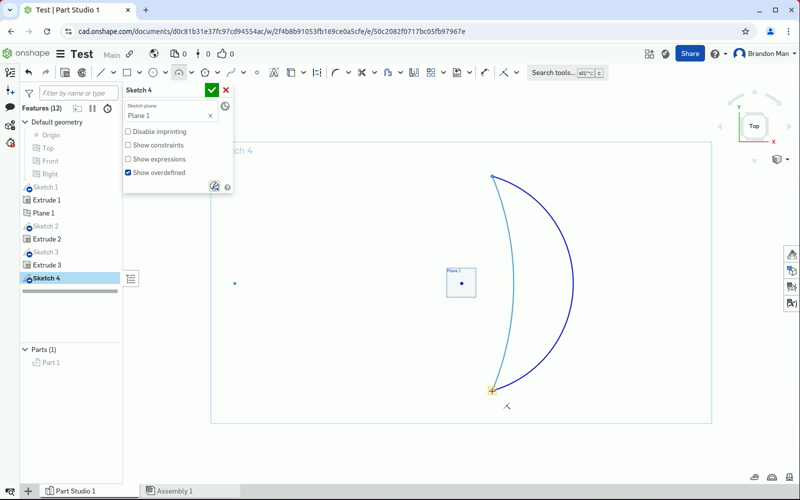
mouse_move(425, 283)
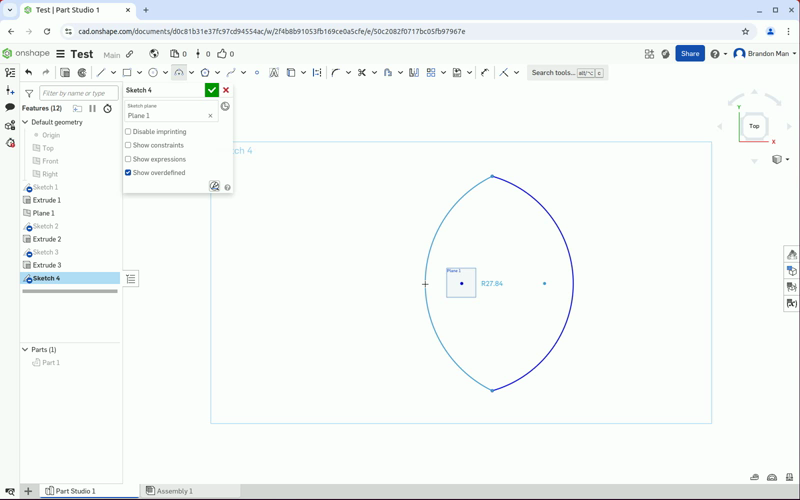
click(425, 283)
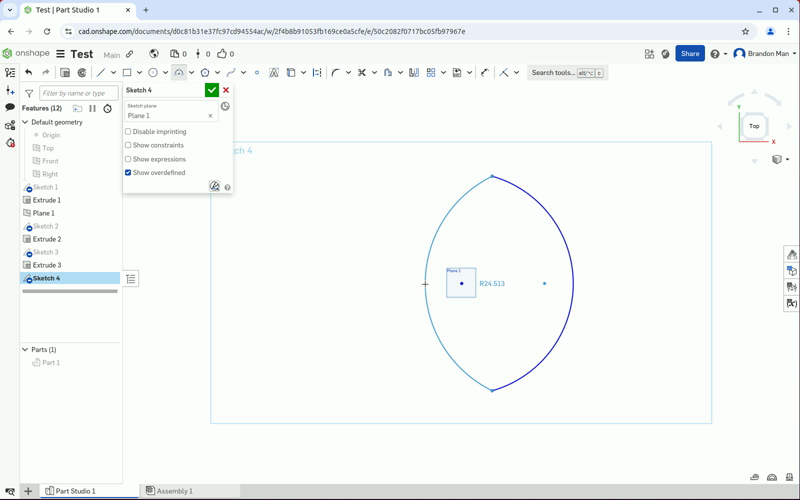
key_up(shift)
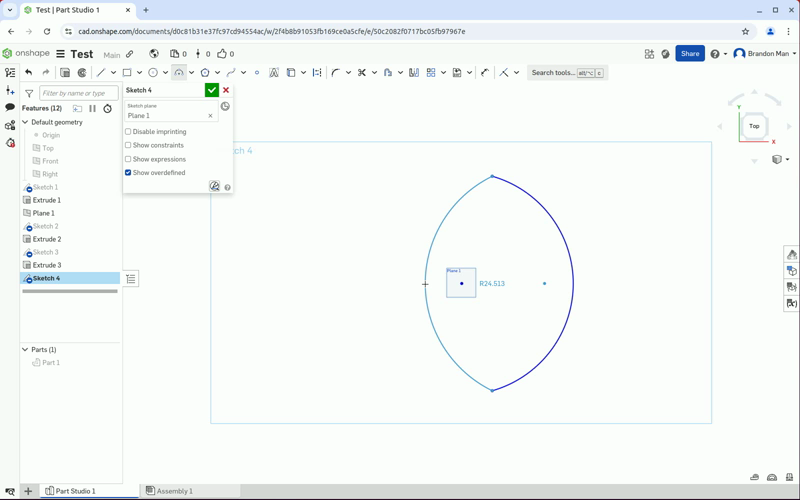
key(esc)
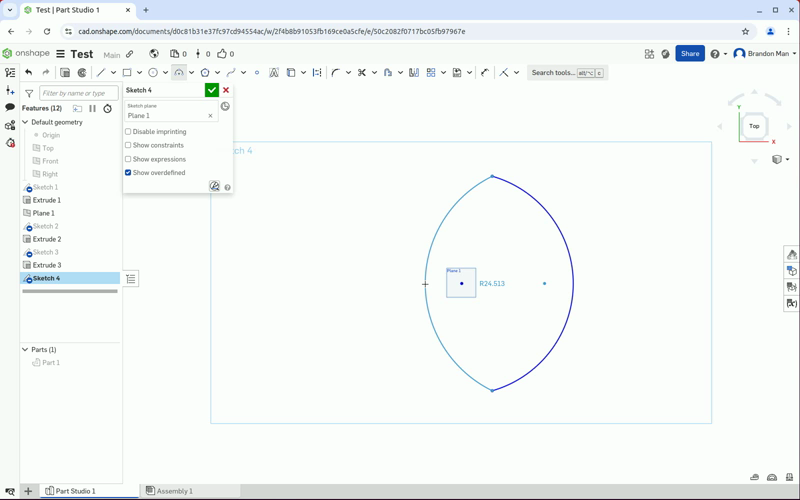
mouse_move(507, 353)
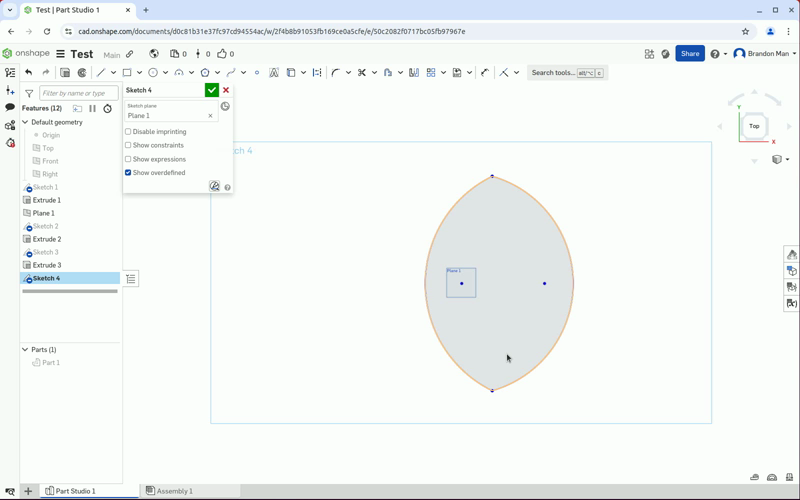
click(507, 353)
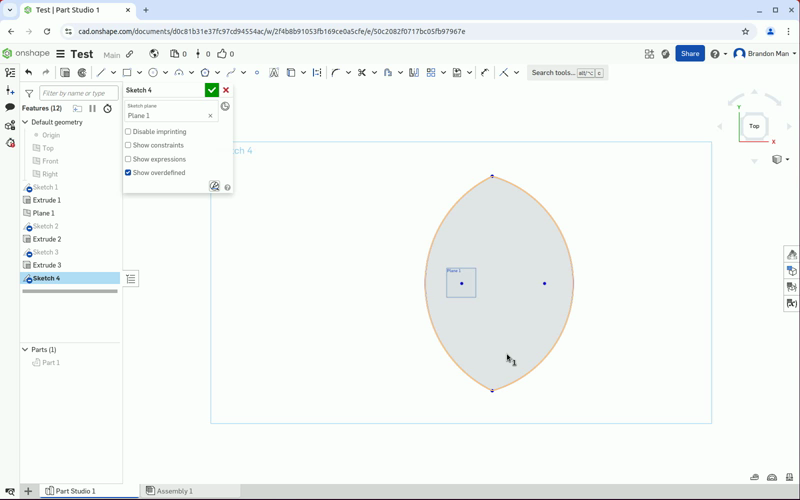
mouse_move(73, 352)
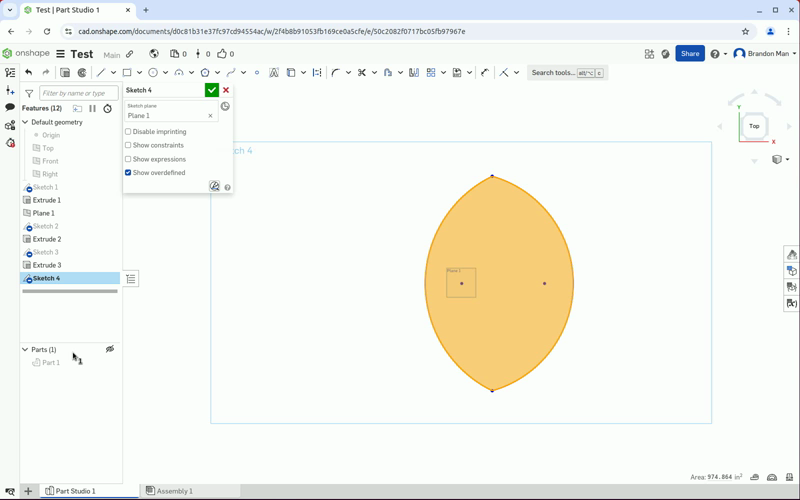
key(shift+y)
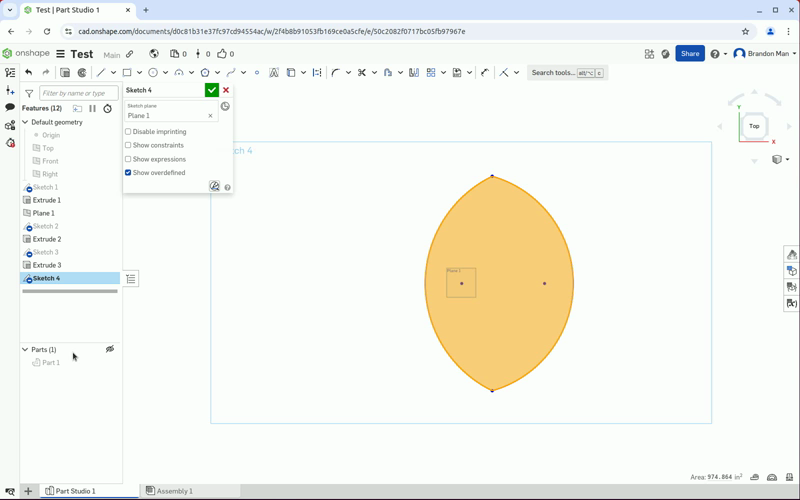
key(shift+e)
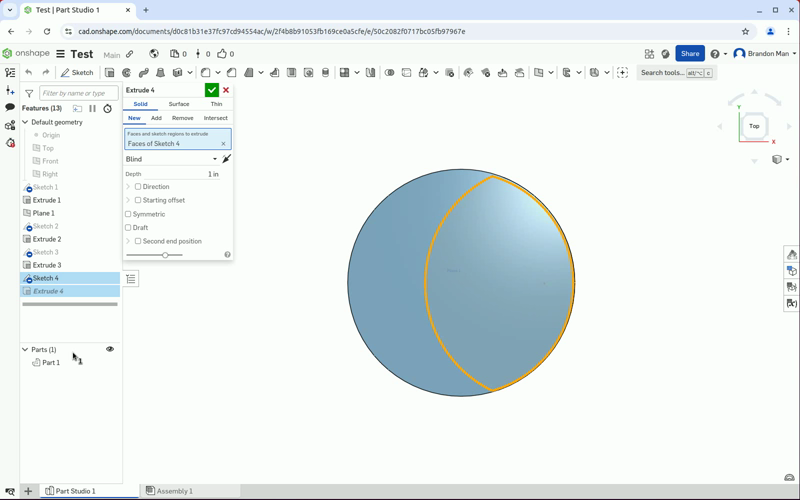
mouse_move(143, 106)
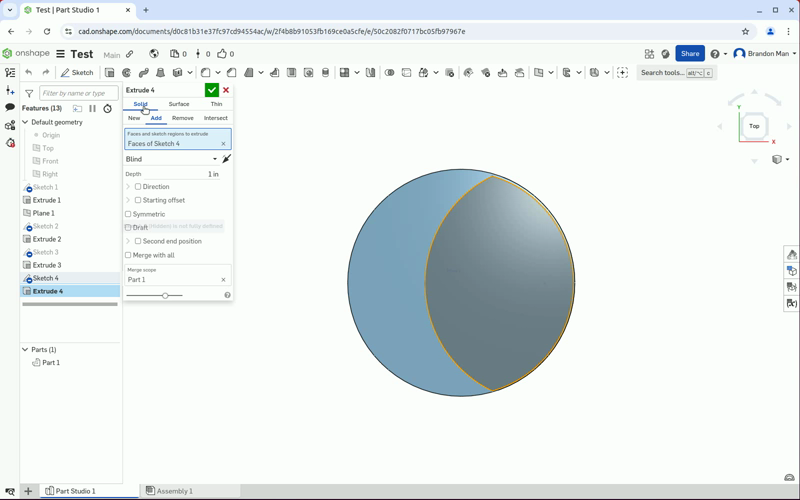
click(143, 106)
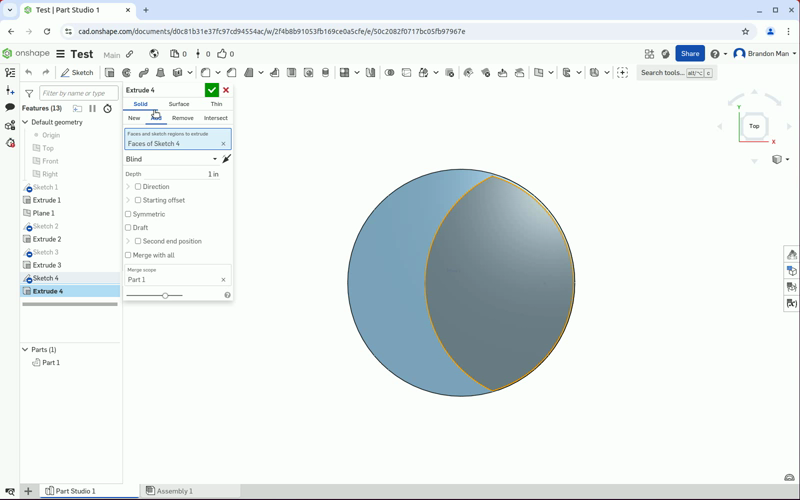
mouse_move(186, 120)
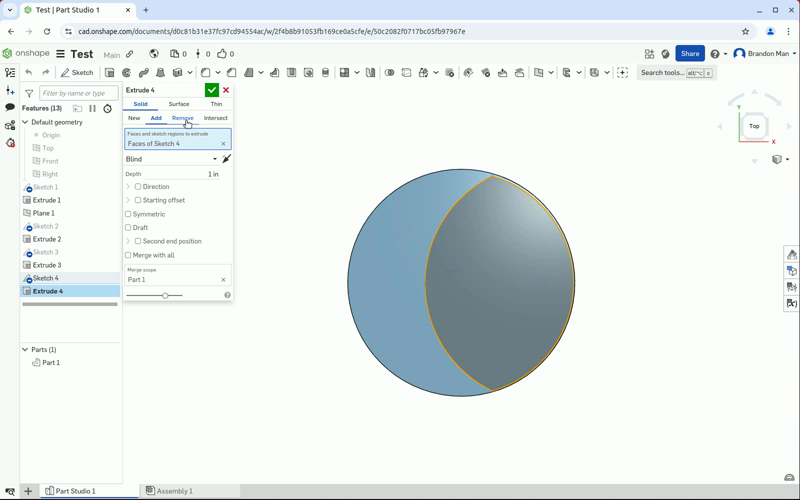
click(186, 120)
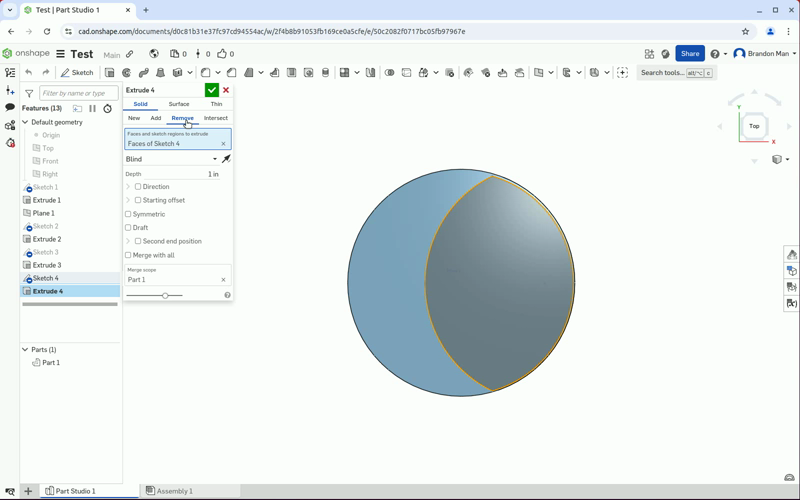
key(tab, 4)
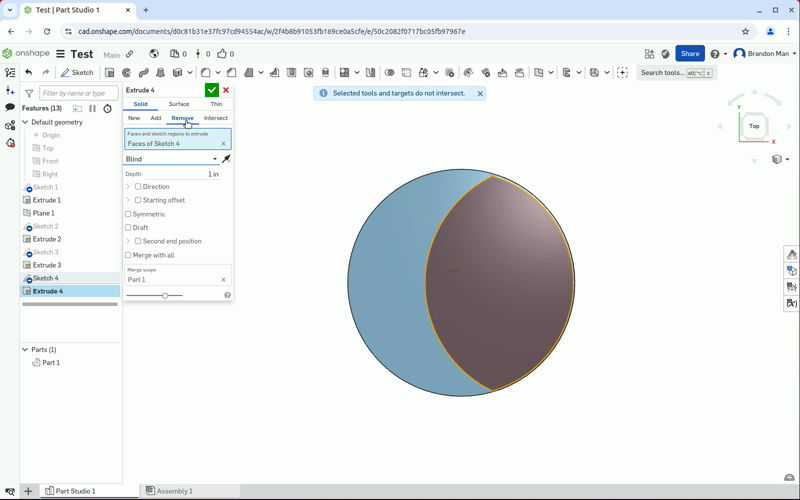
text(3.37)
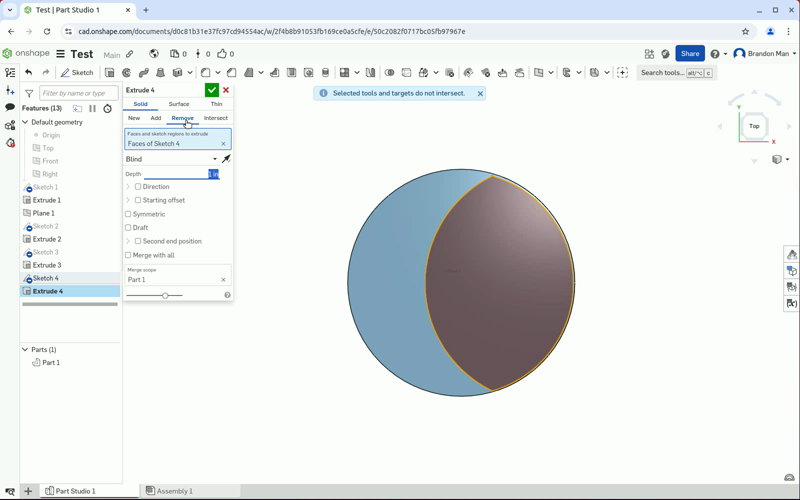
key(tab, 6)
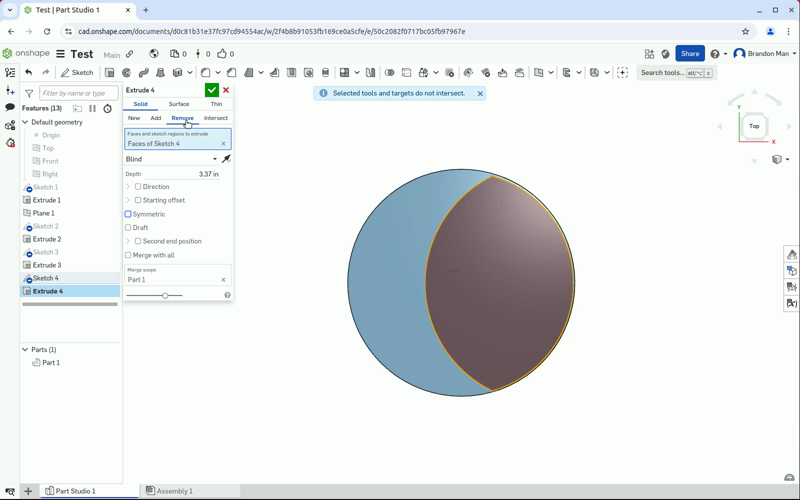
key(space)
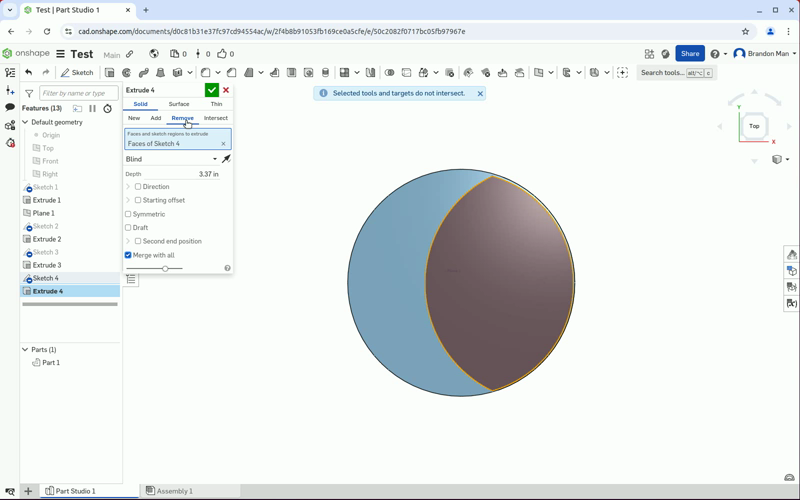
key(enter)
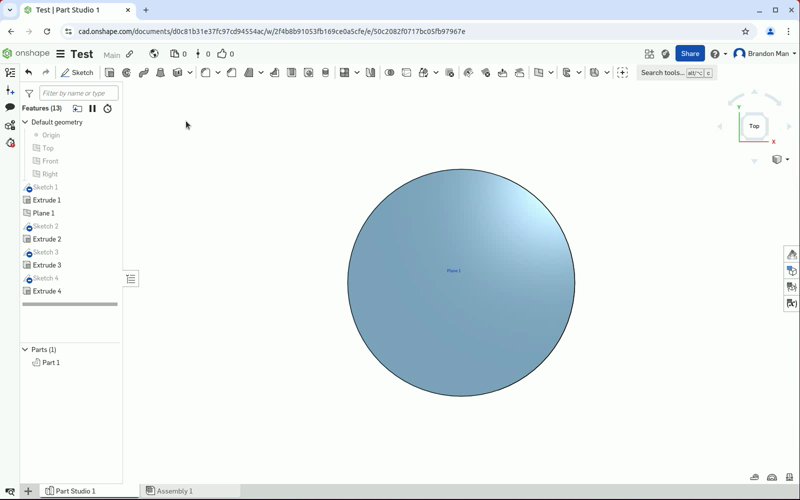
key(shift+h)
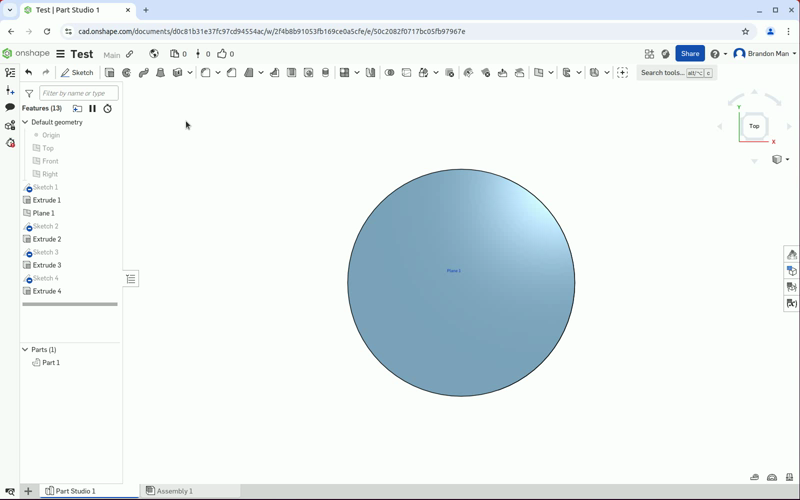
key(shift+h)
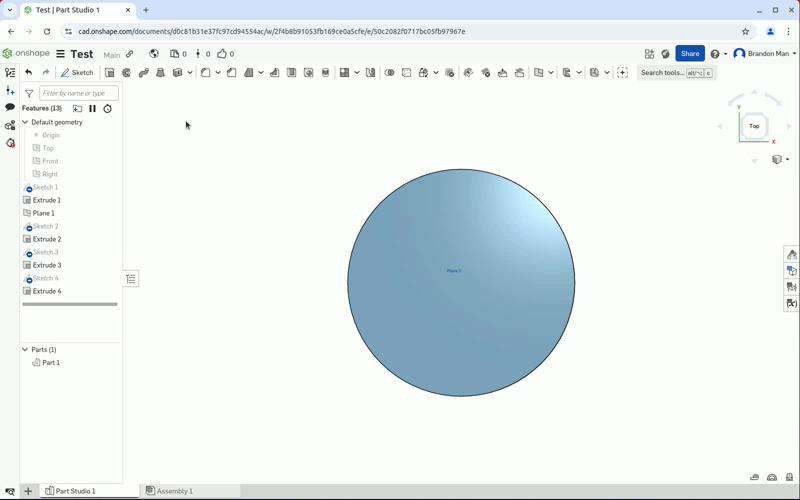
key(shift+7)
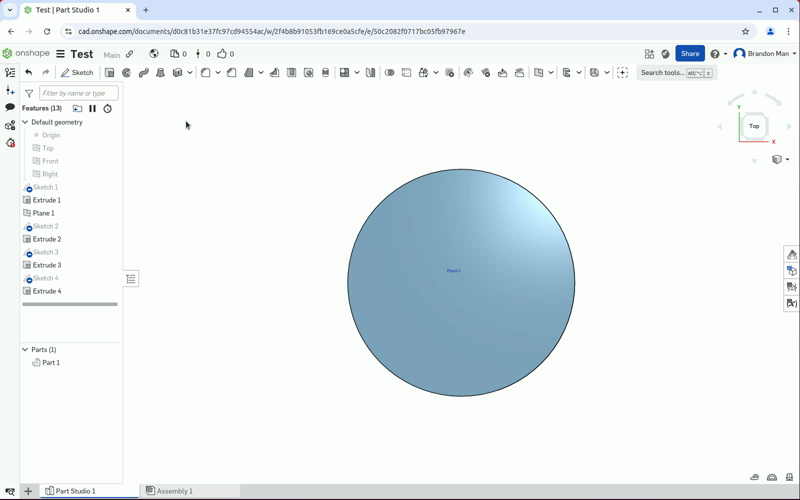
key(up, 3)
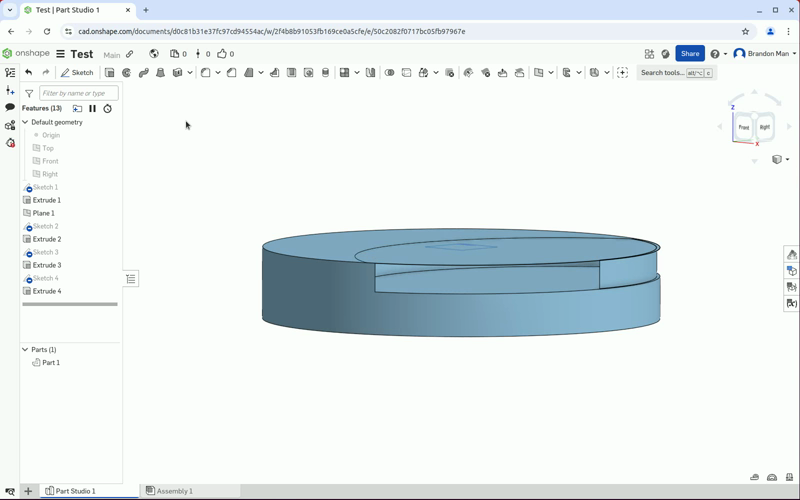
key(left, 3)
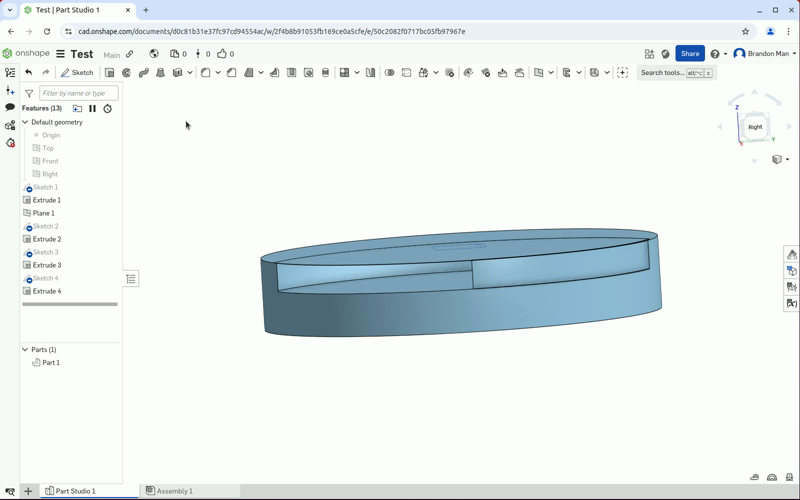
key(right, 3)
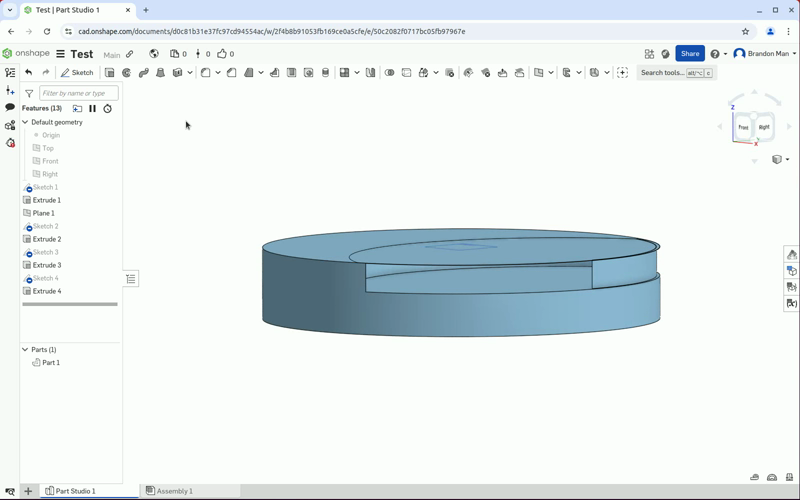
key(down, 3)
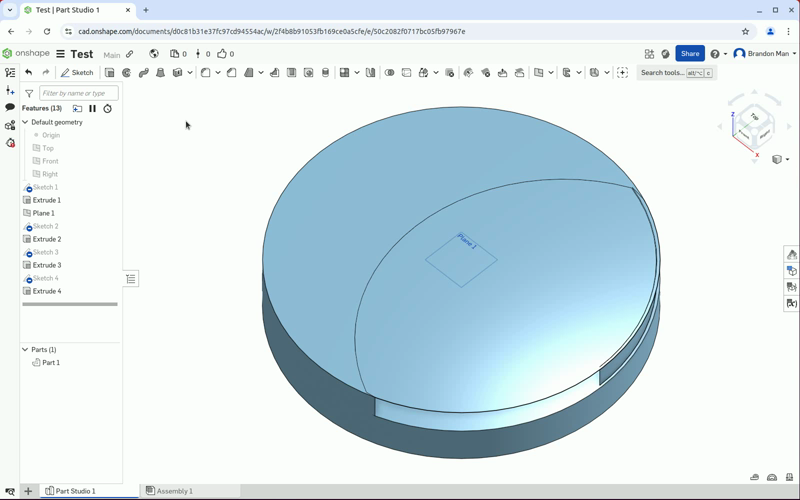
mouse_move(73, 189)
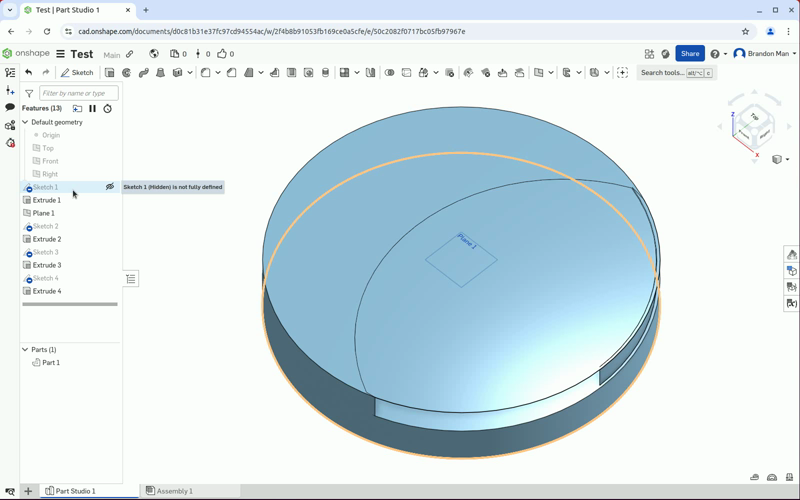
click(73, 189)